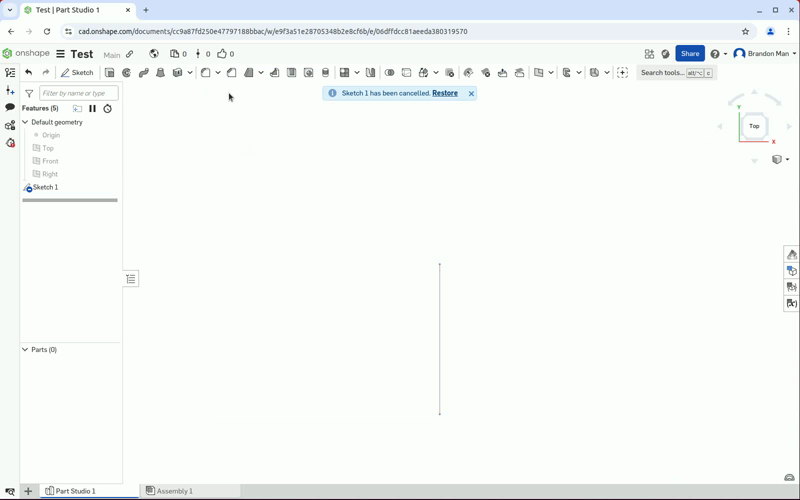
key(shift+h)
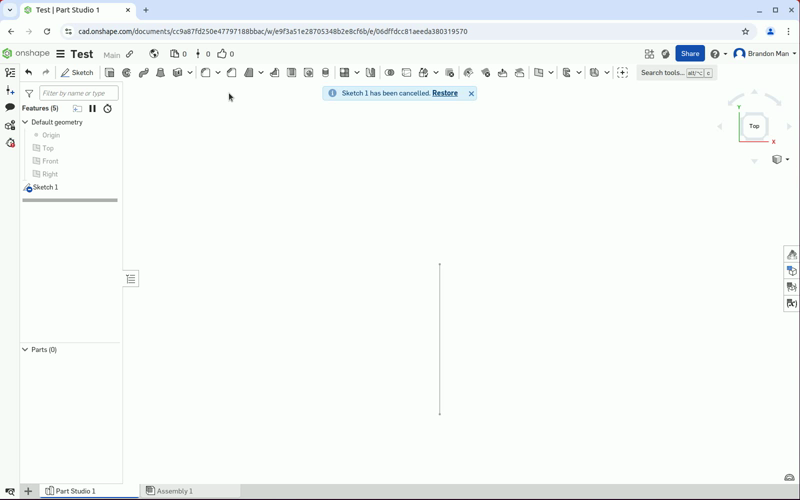
key(shift+s)
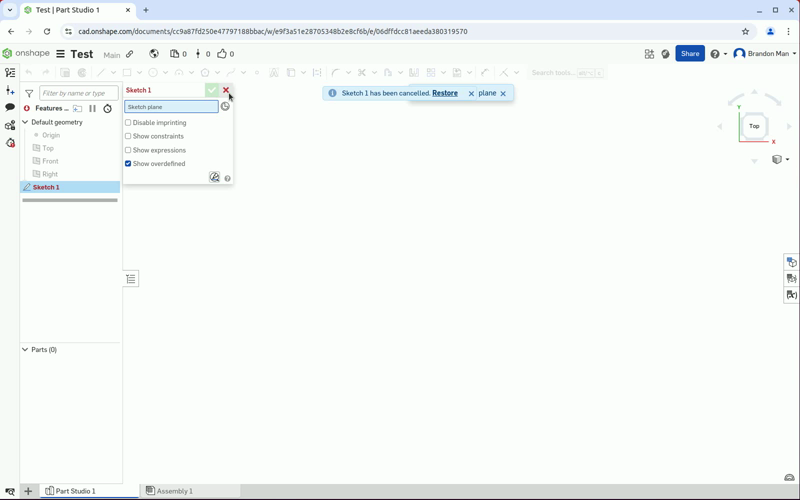
mouse_move(73, 150)
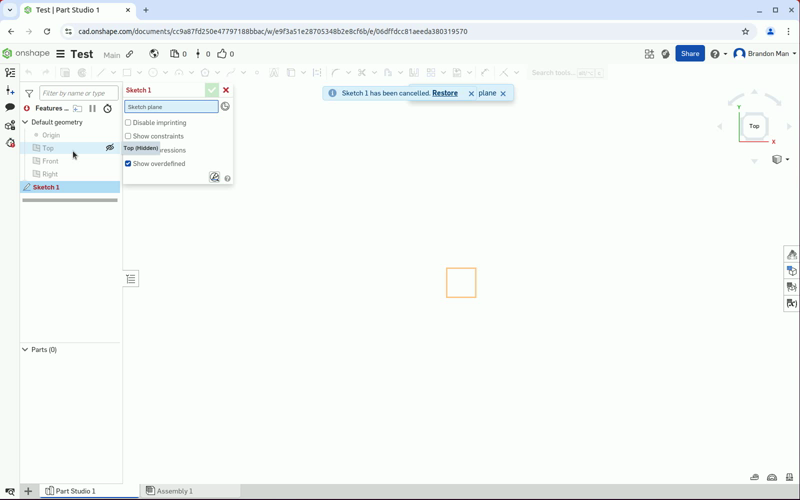
click(73, 150)
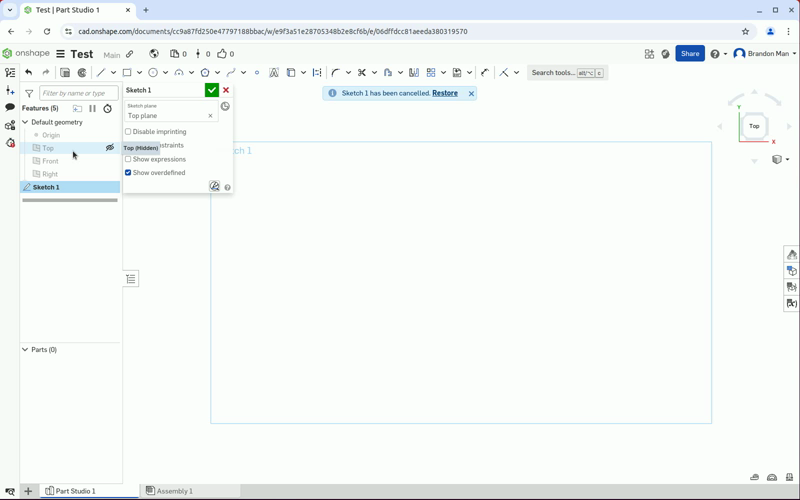
mouse_move(73, 352)
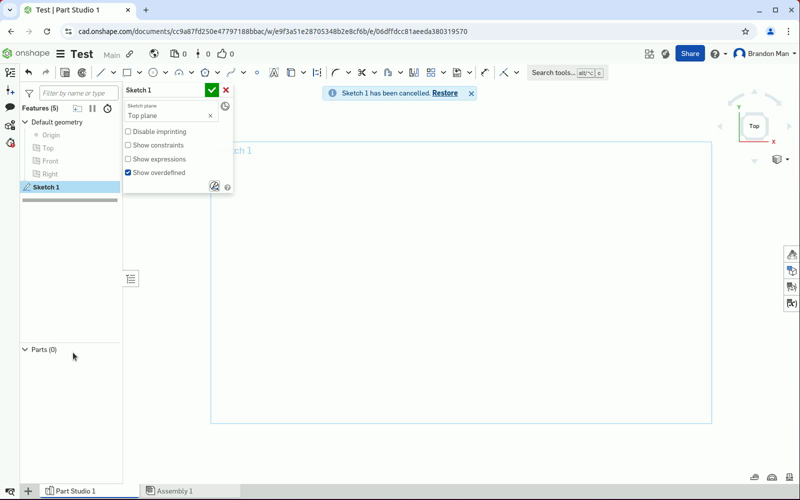
key(y)
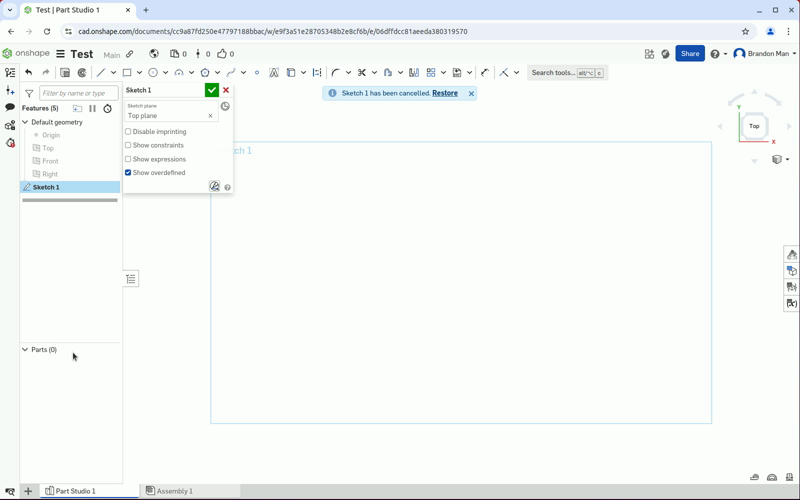
key(l)
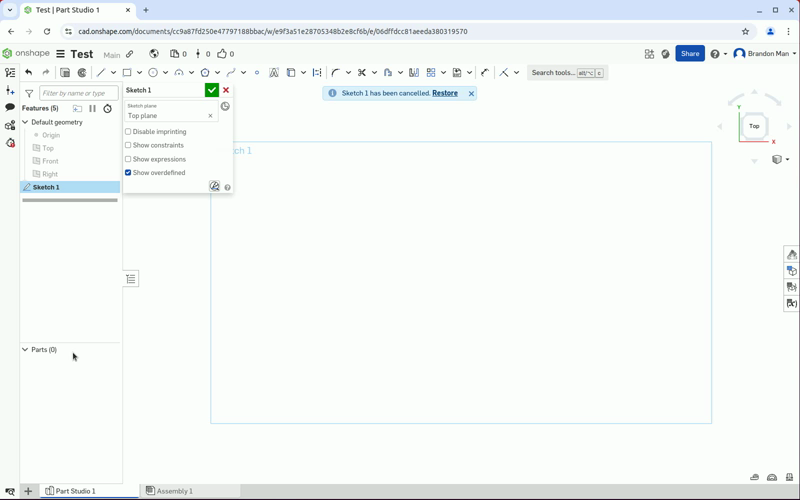
key_down(shift)
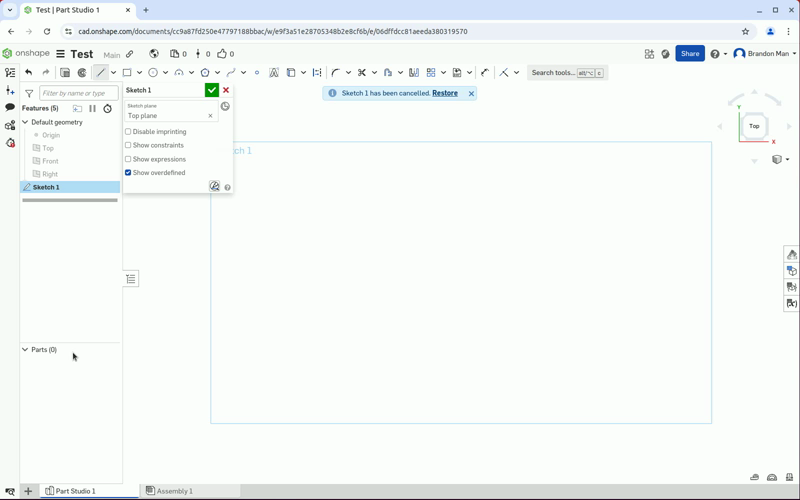
mouse_move(348, 370)
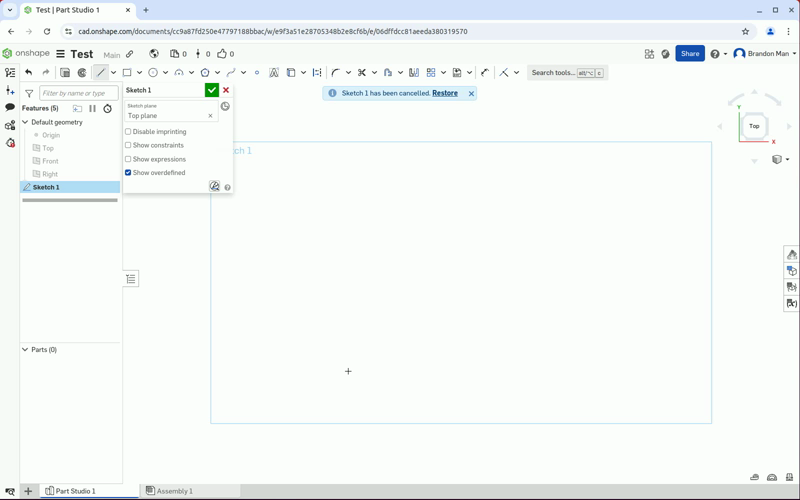
click(348, 370)
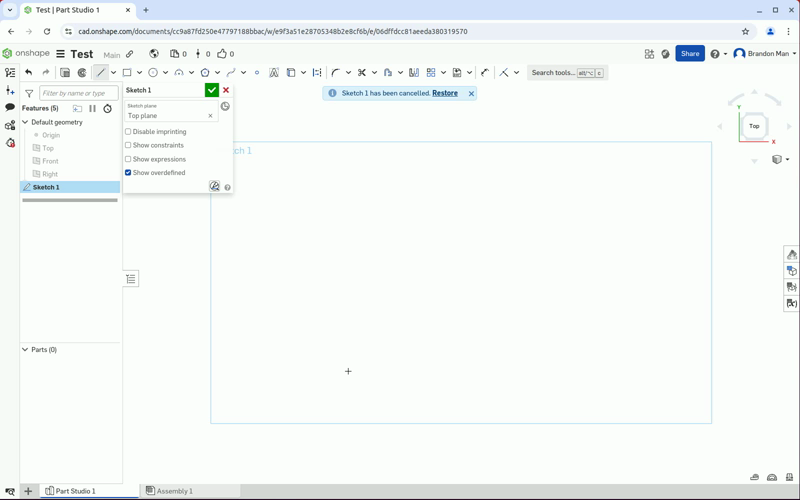
key_up(shift)
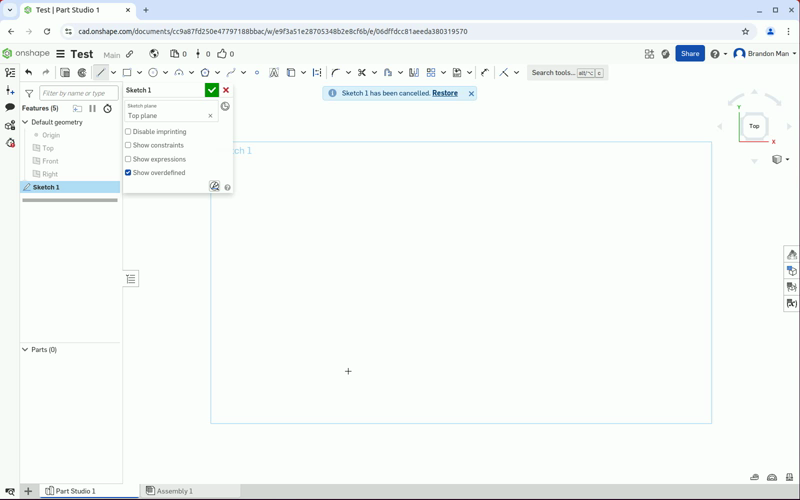
key_down(shift)
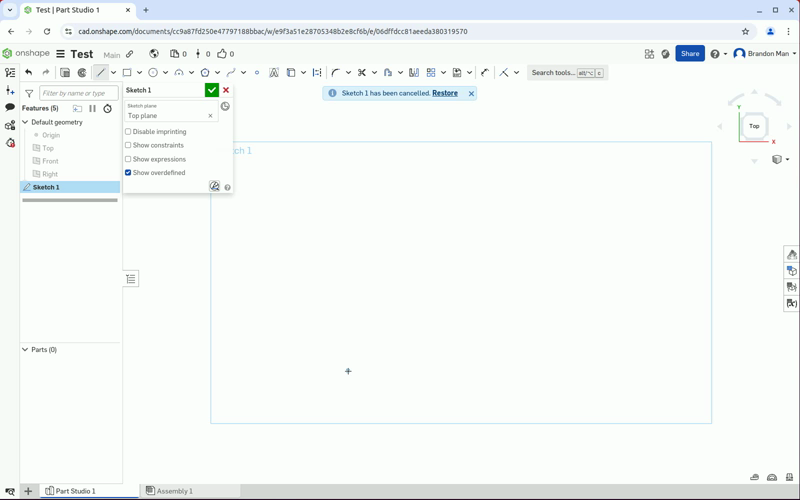
mouse_move(572, 370)
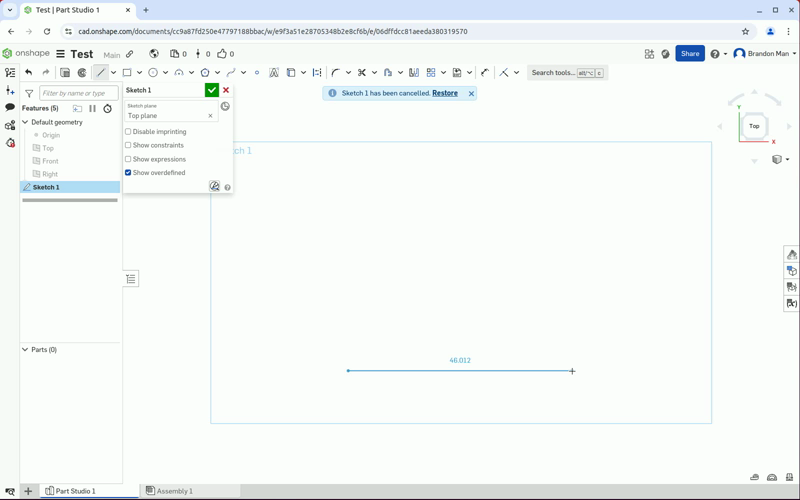
click(572, 370)
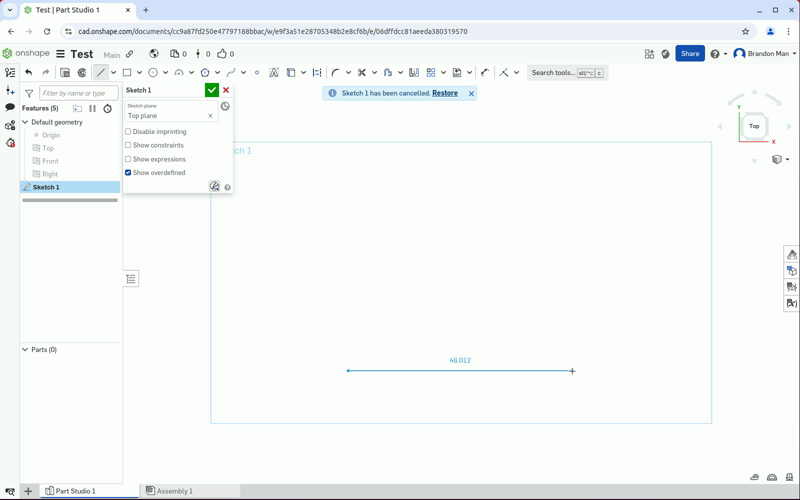
key_up(shift)
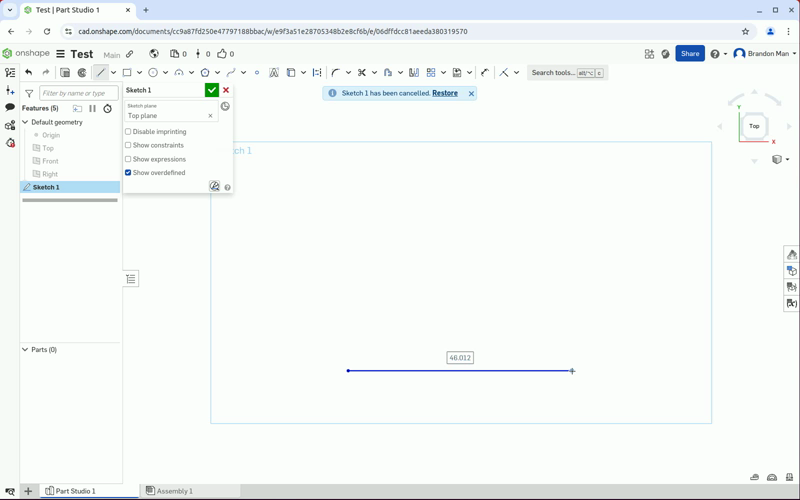
key_down(shift)
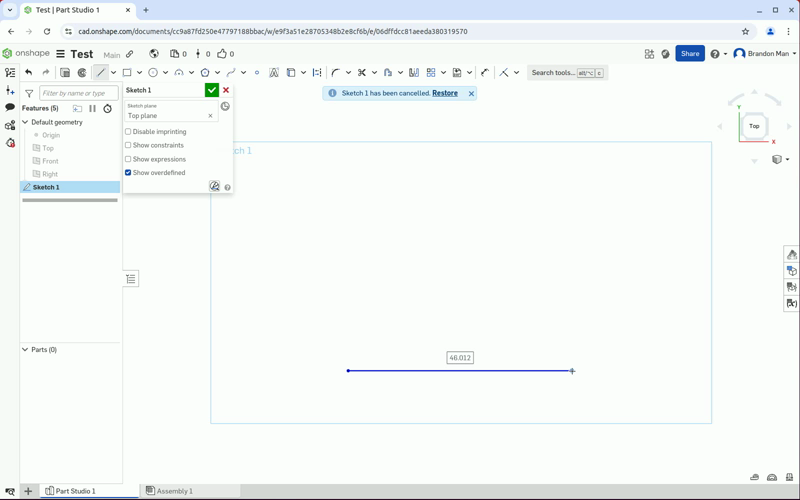
mouse_move(572, 196)
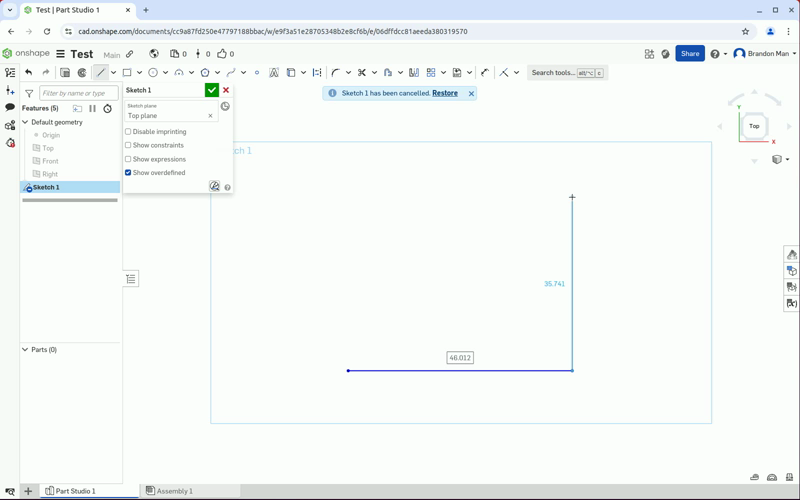
click(572, 196)
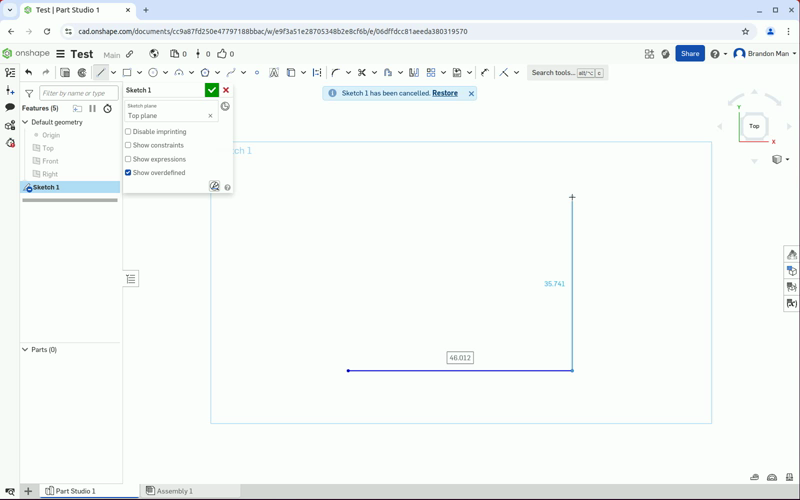
key_up(shift)
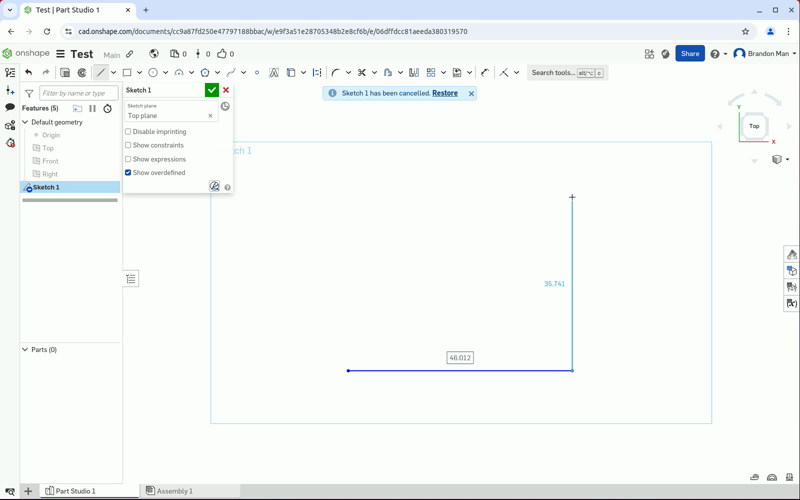
key_down(shift)
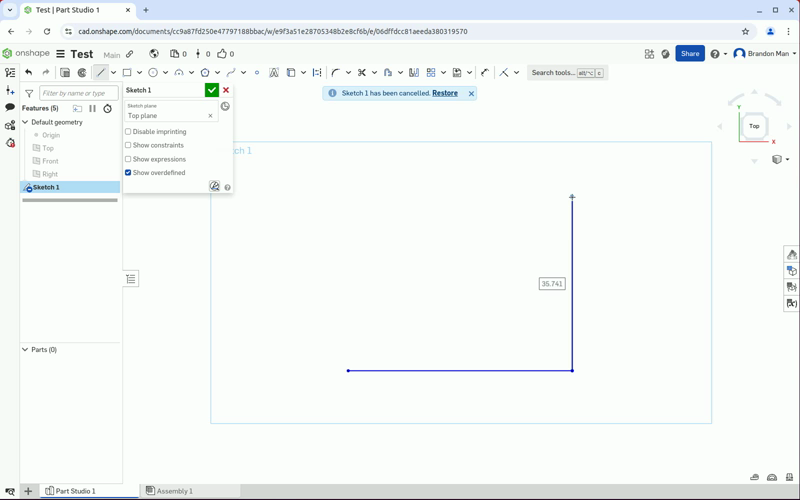
mouse_move(348, 196)
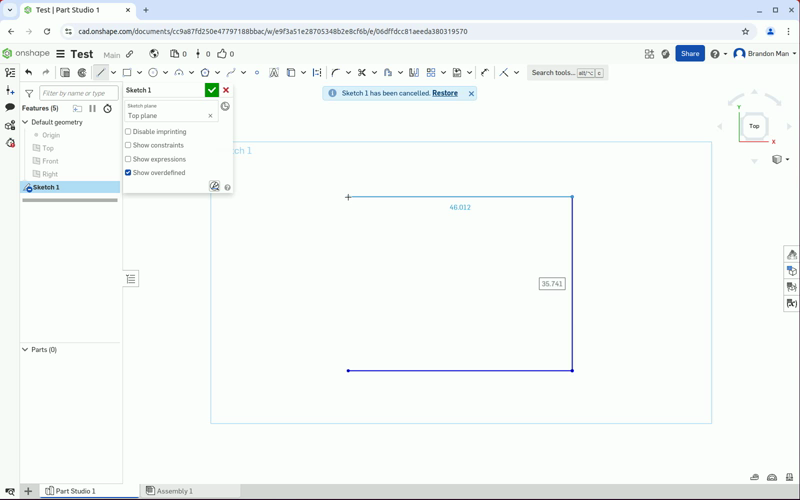
click(348, 196)
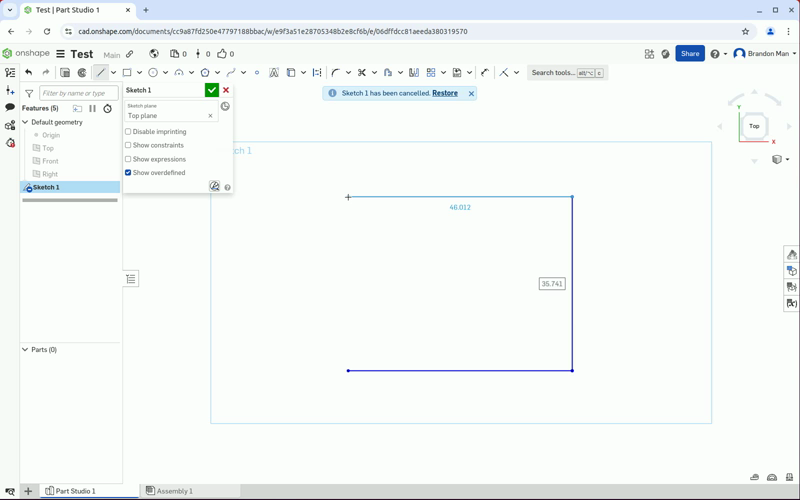
key_up(shift)
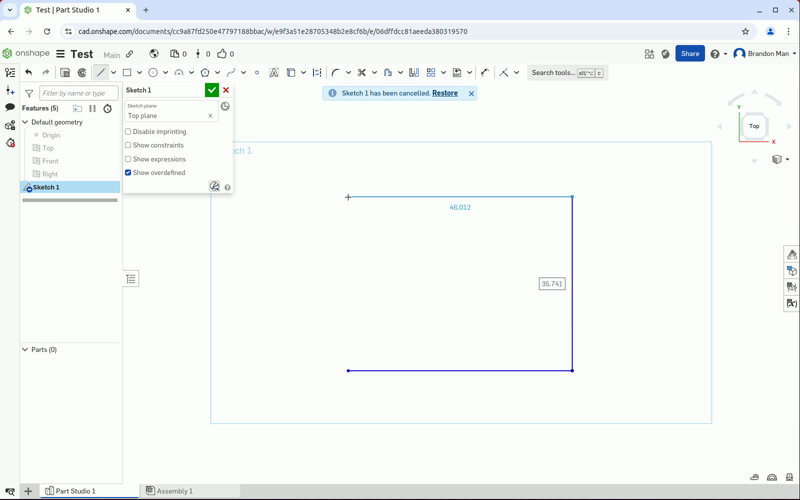
key_down(shift)
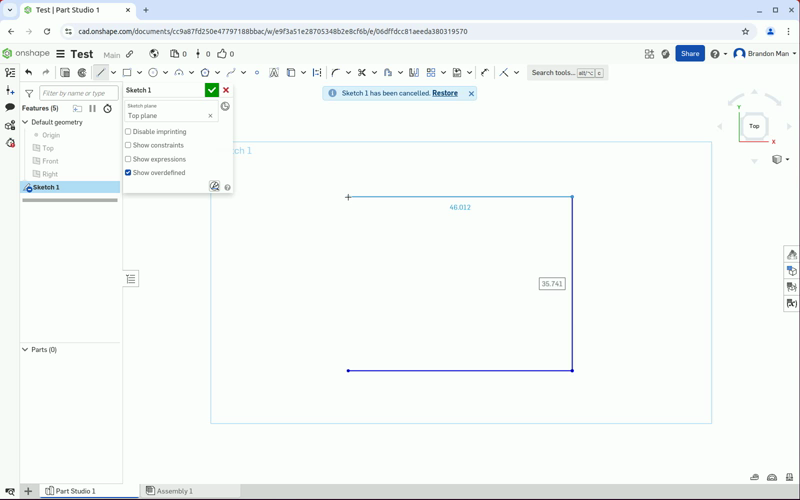
mouse_move(348, 370)
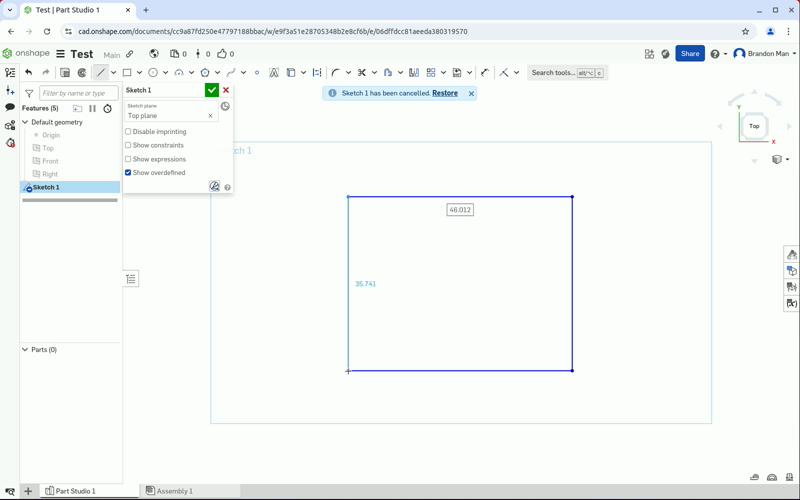
key_up(shift)
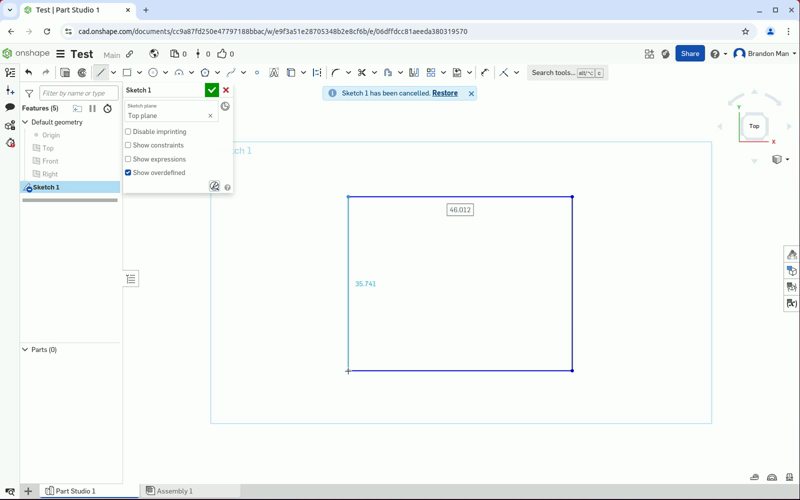
click(348, 370)
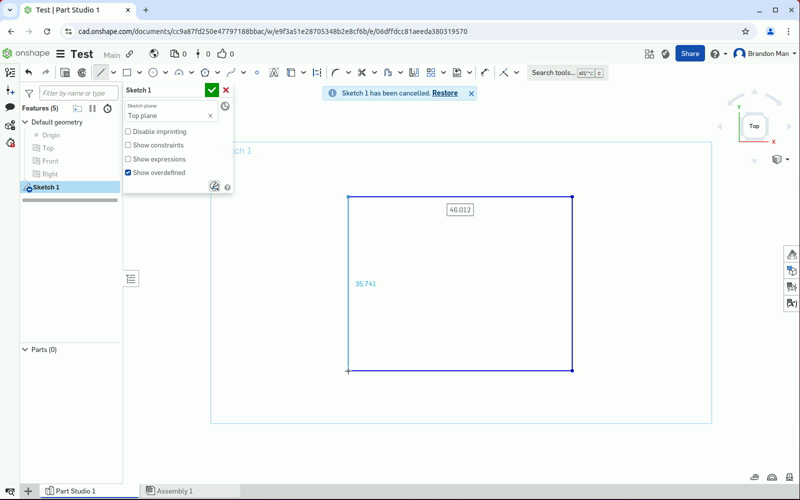
key(esc)
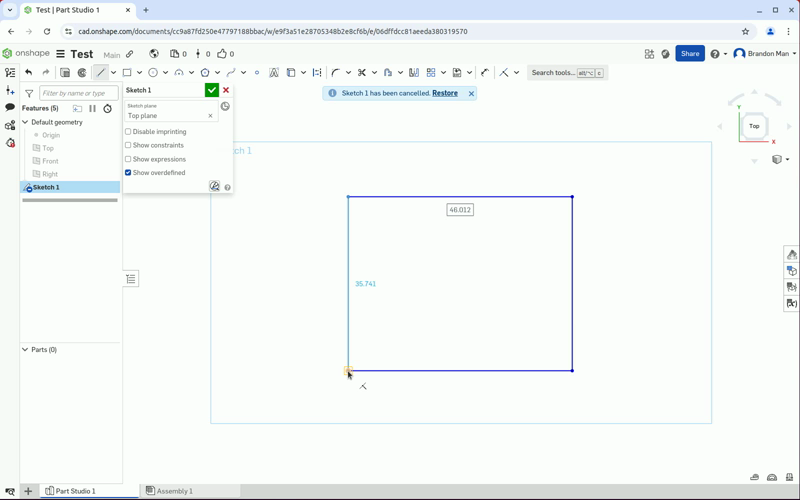
mouse_move(441, 276)
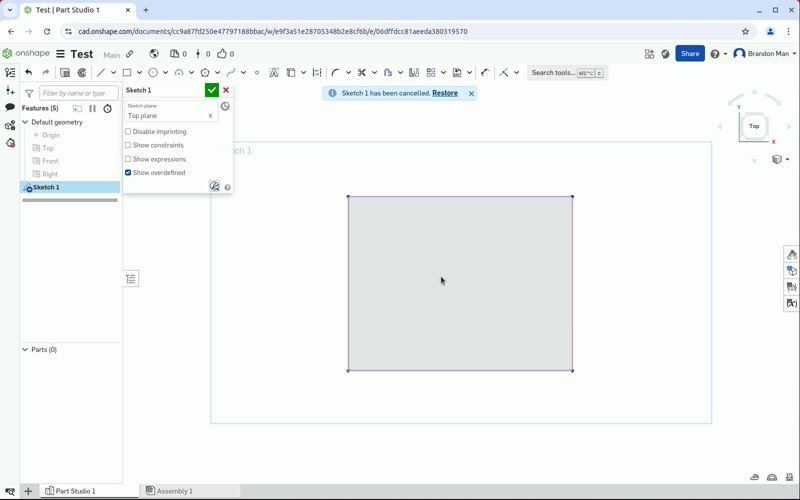
click(441, 276)
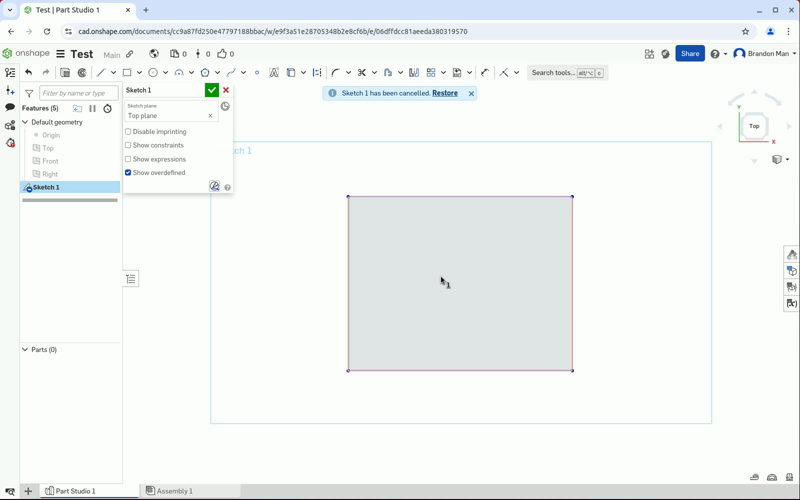
mouse_move(73, 352)
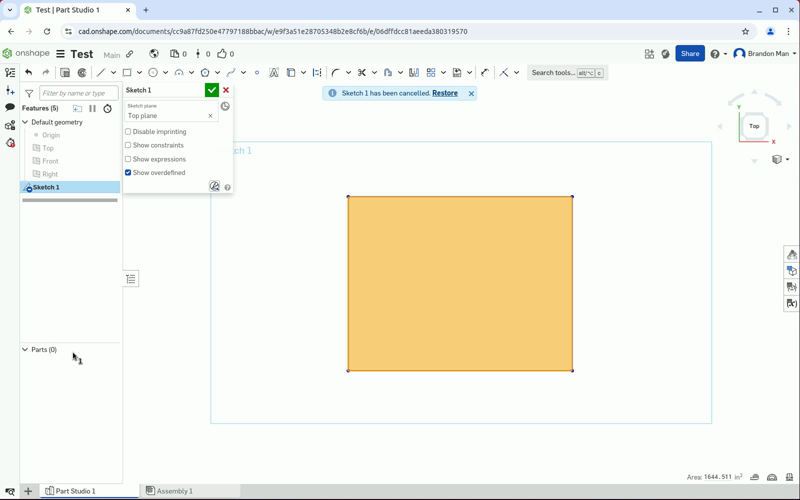
key(shift+y)
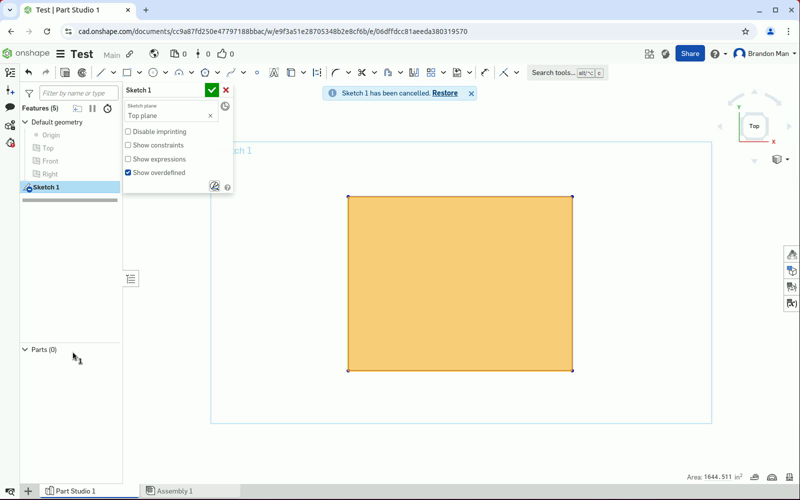
key(shift+e)
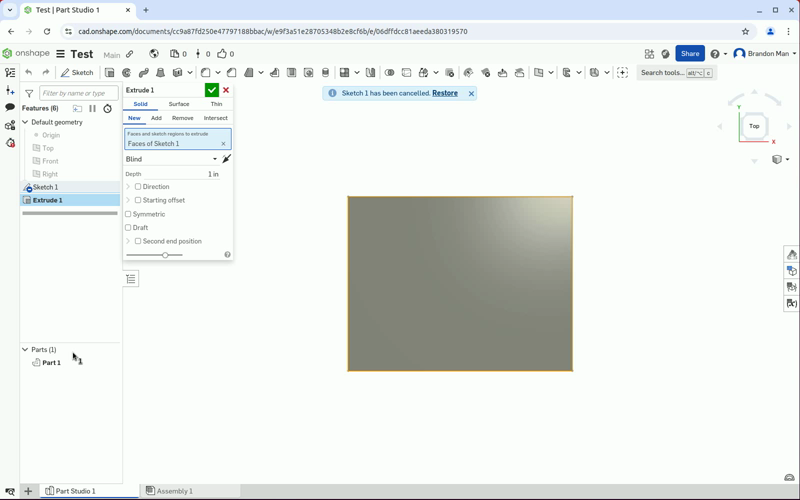
mouse_move(143, 106)
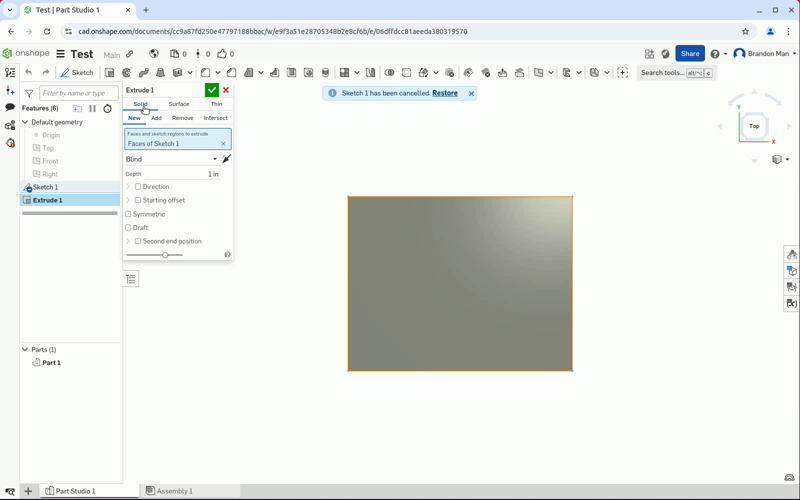
click(143, 106)
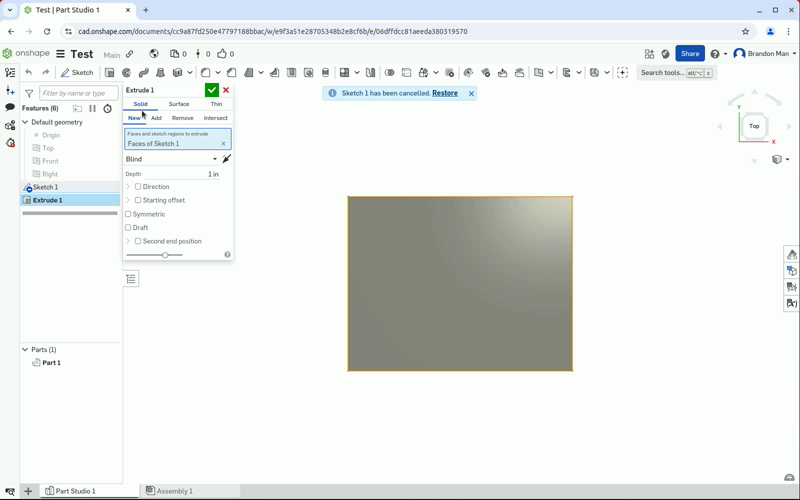
mouse_move(137, 120)
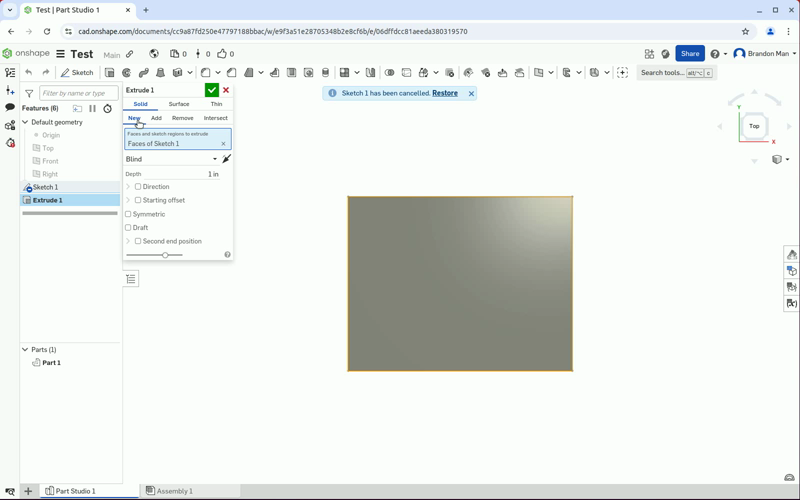
click(137, 120)
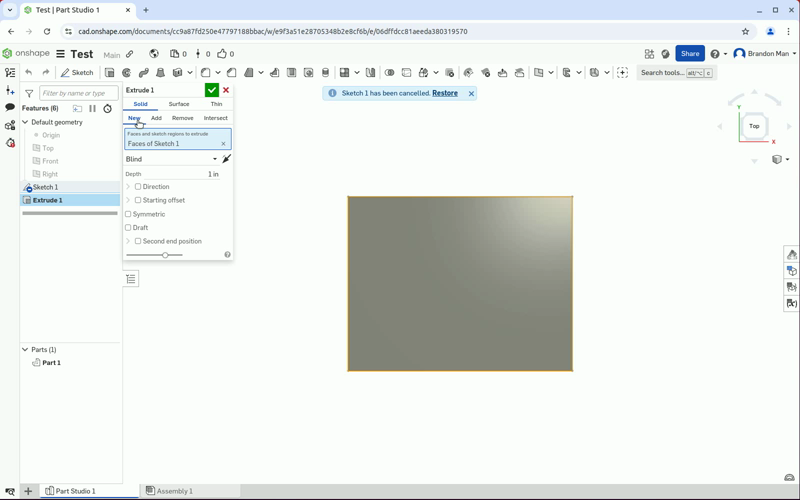
key(tab, 4)
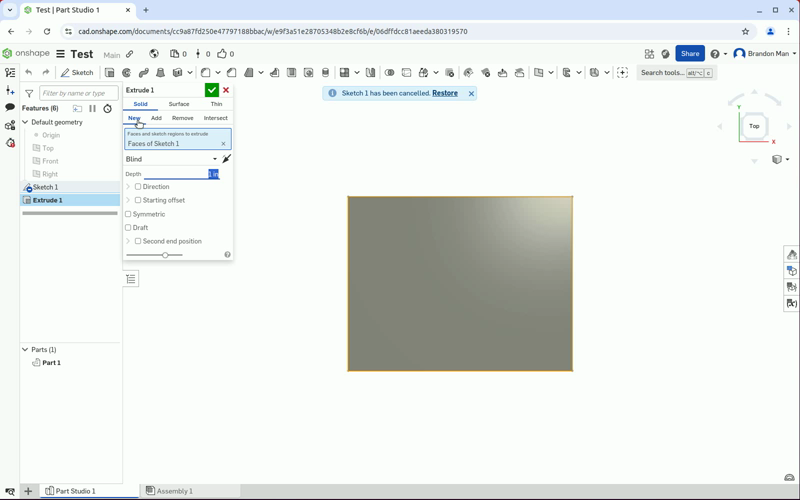
text(20.46)
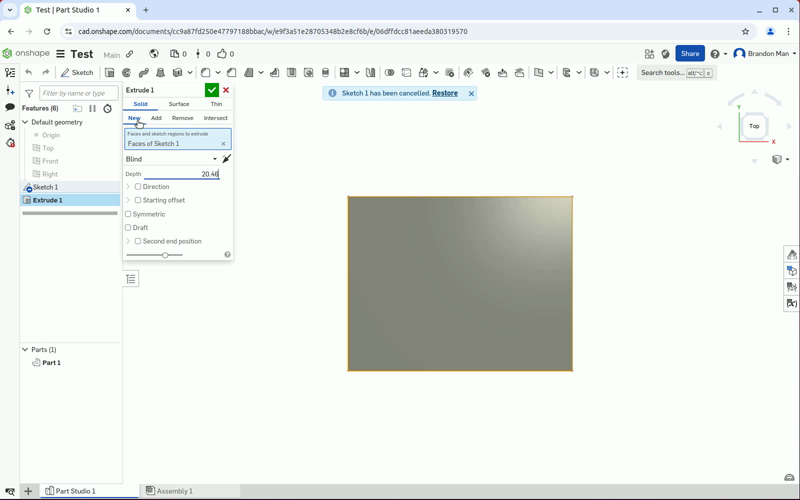
key(enter)
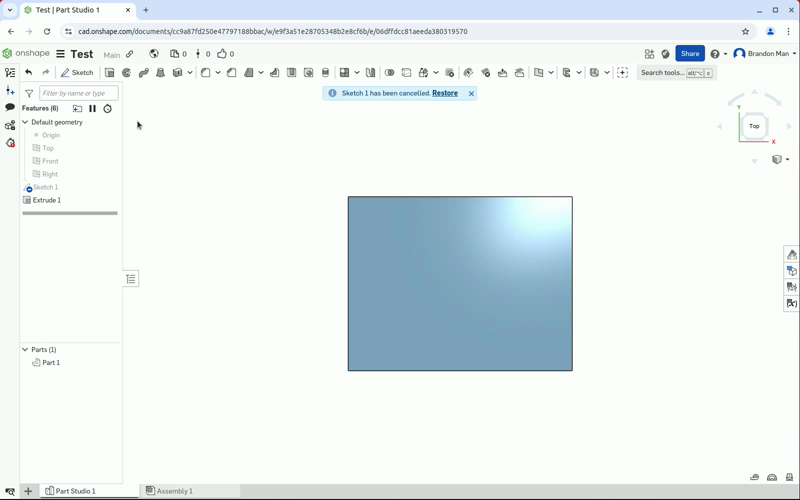
key(shift+h)
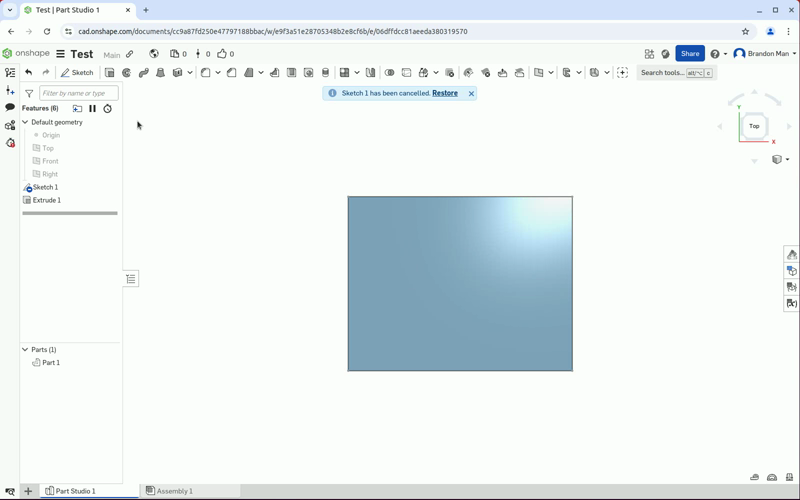
key(shift+h)
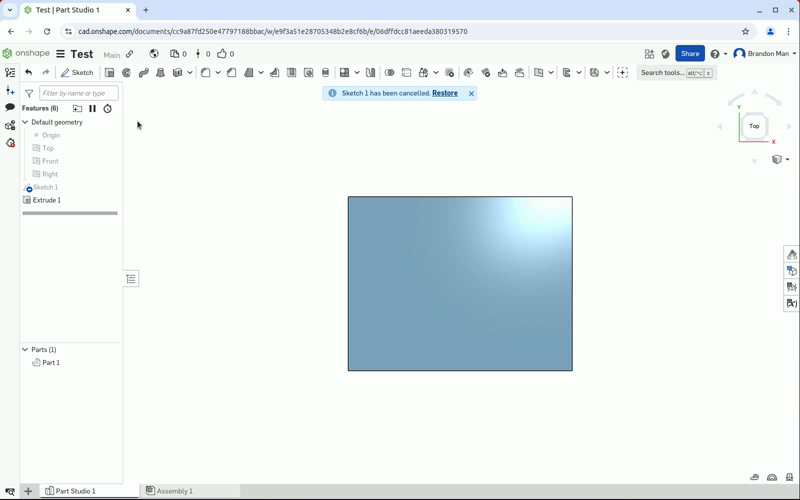
mouse_move(73, 189)
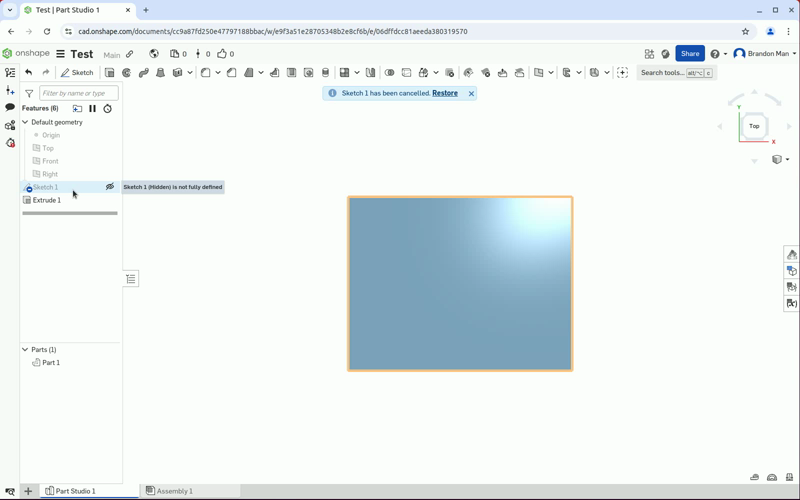
click(73, 189)
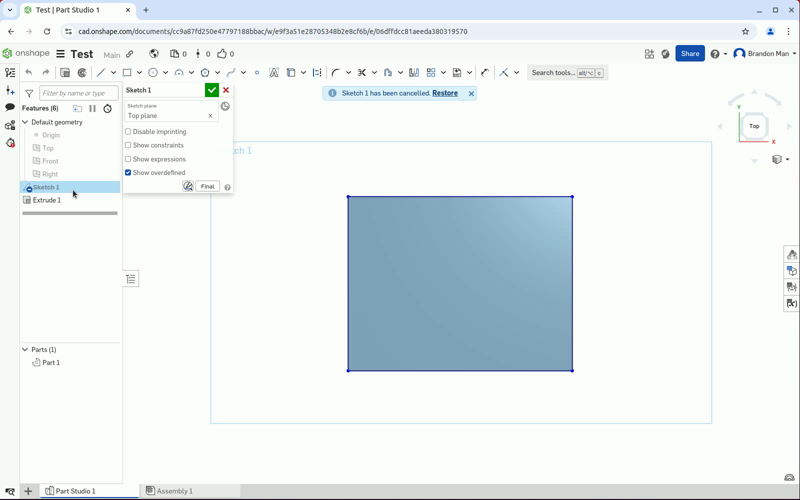
mouse_move(229, 92)
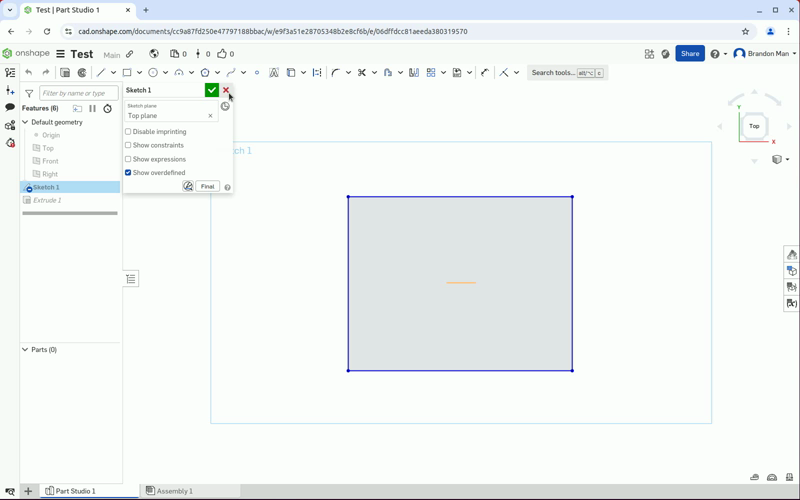
click(229, 92)
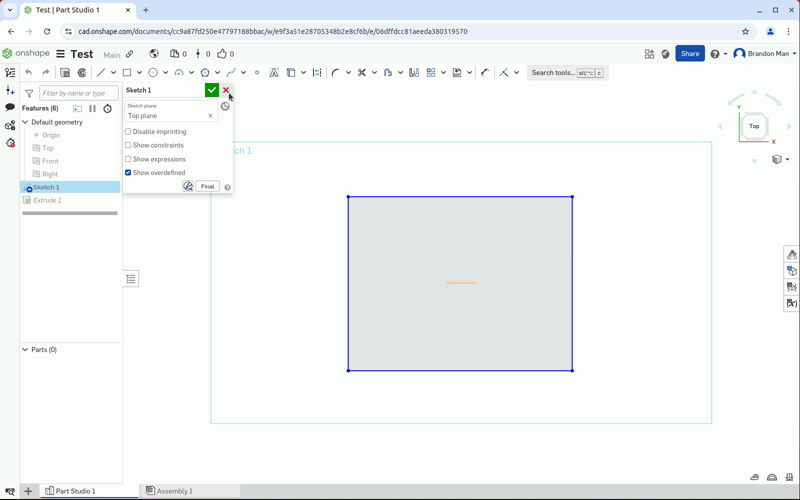
key(shift+s)
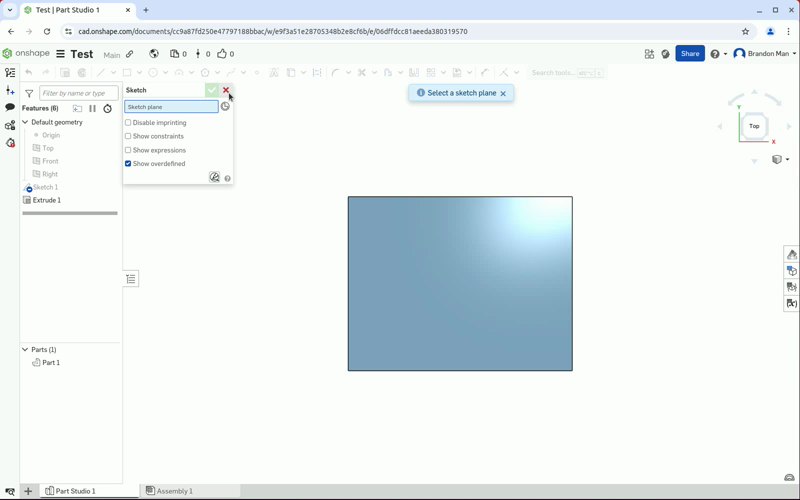
mouse_move(73, 150)
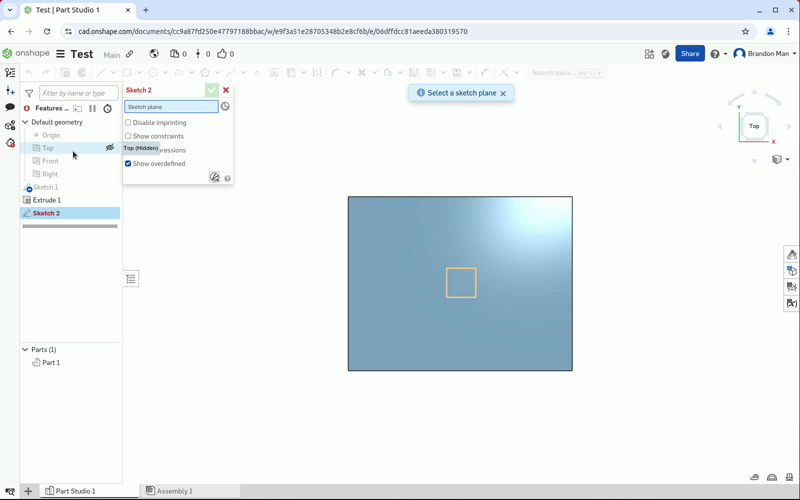
click(73, 150)
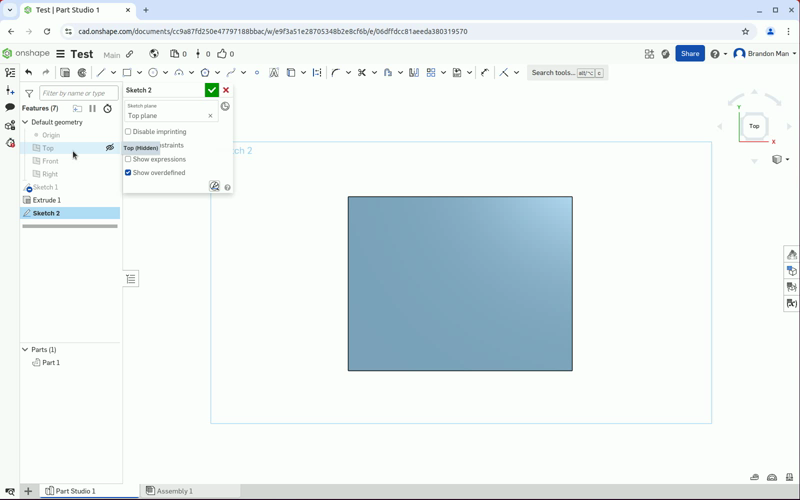
mouse_move(73, 352)
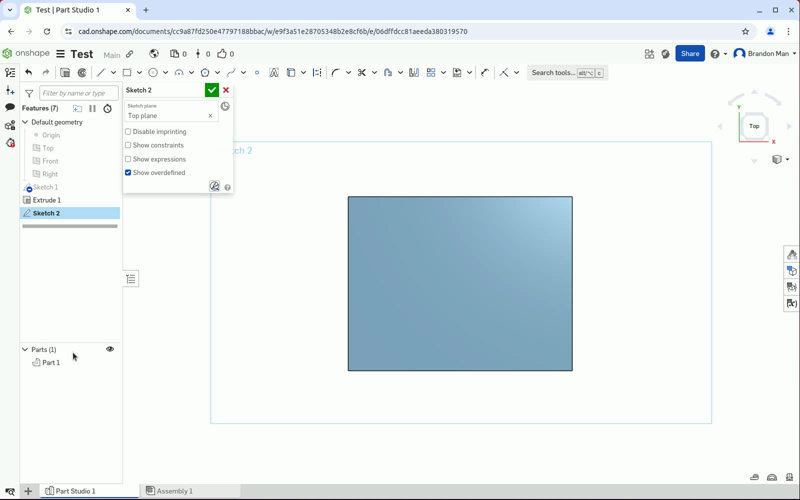
key(y)
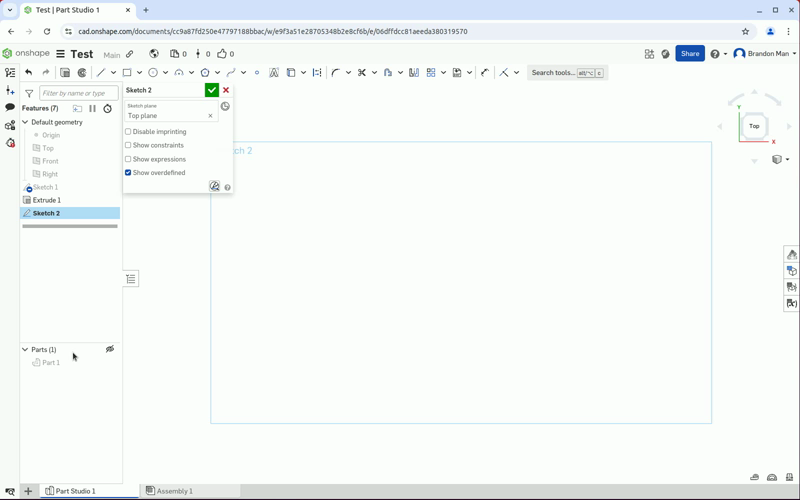
key(l)
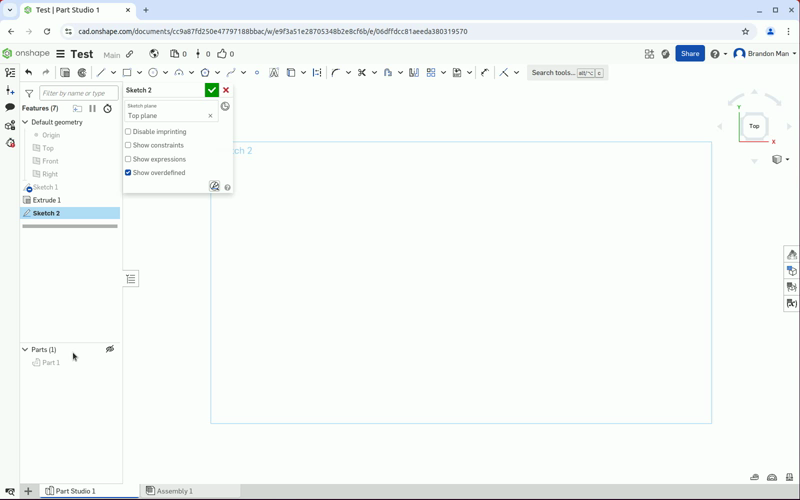
key_down(shift)
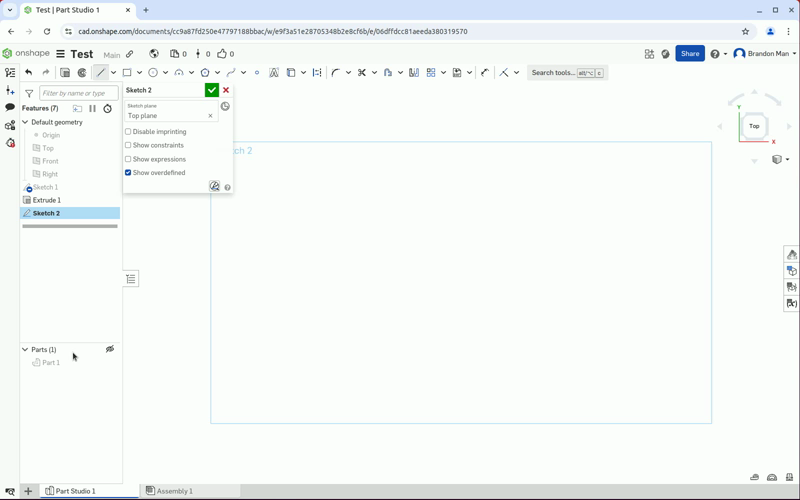
mouse_move(348, 370)
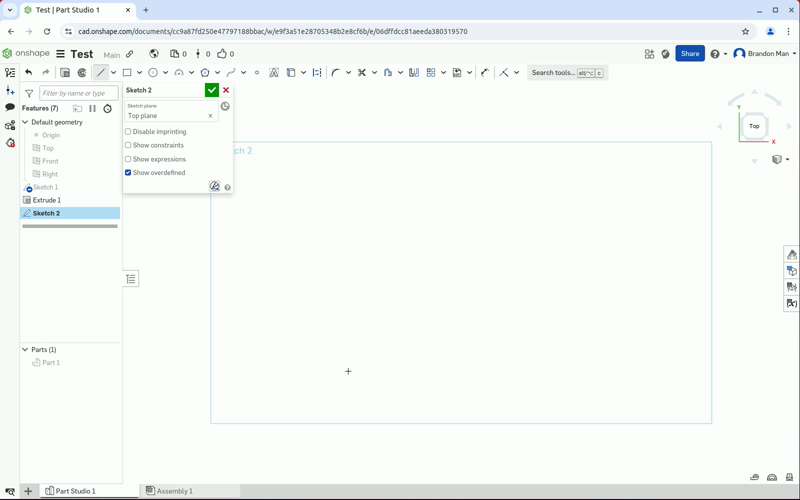
click(348, 370)
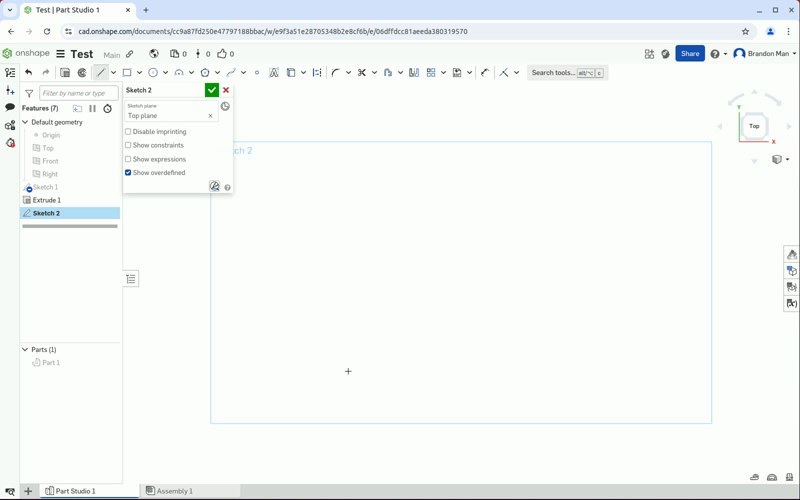
key_up(shift)
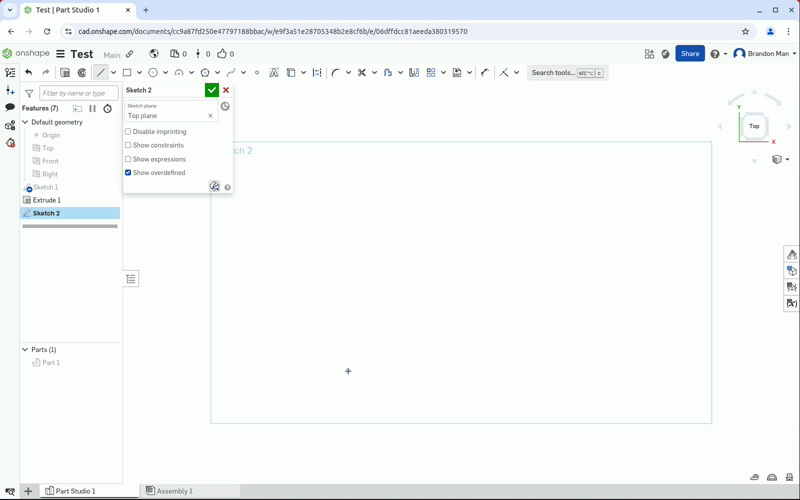
key_down(shift)
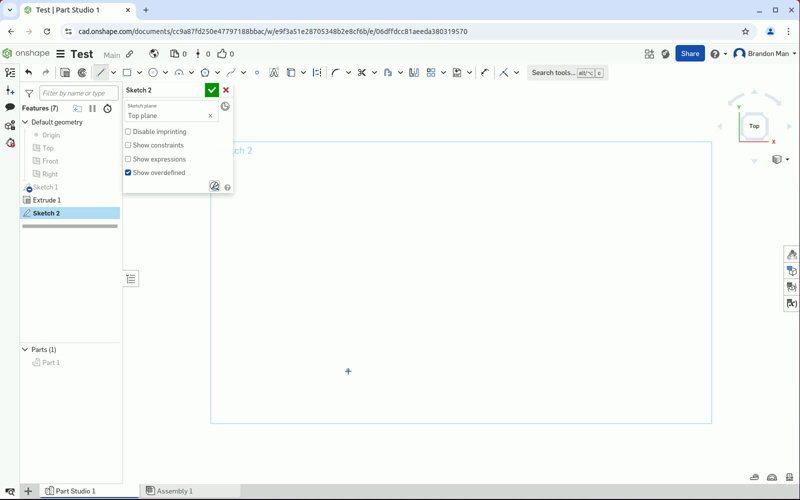
mouse_move(572, 370)
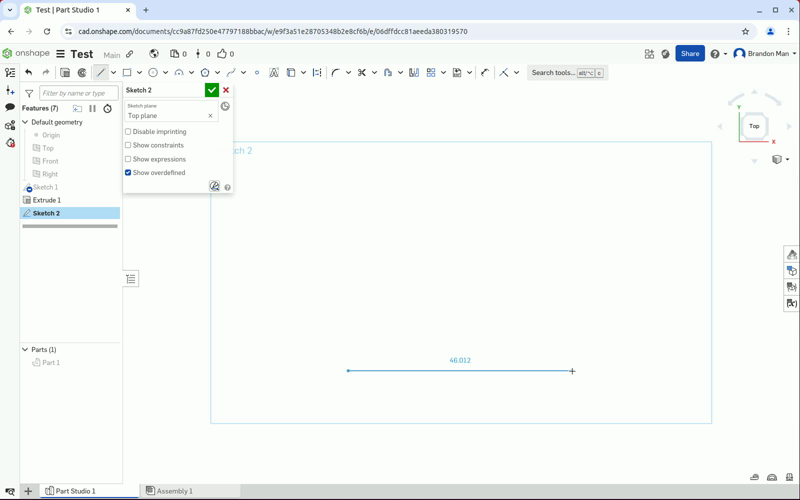
click(572, 370)
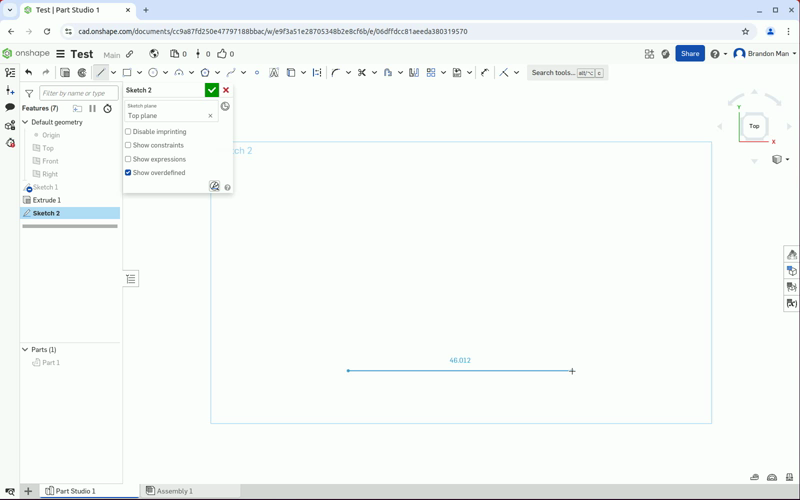
key_up(shift)
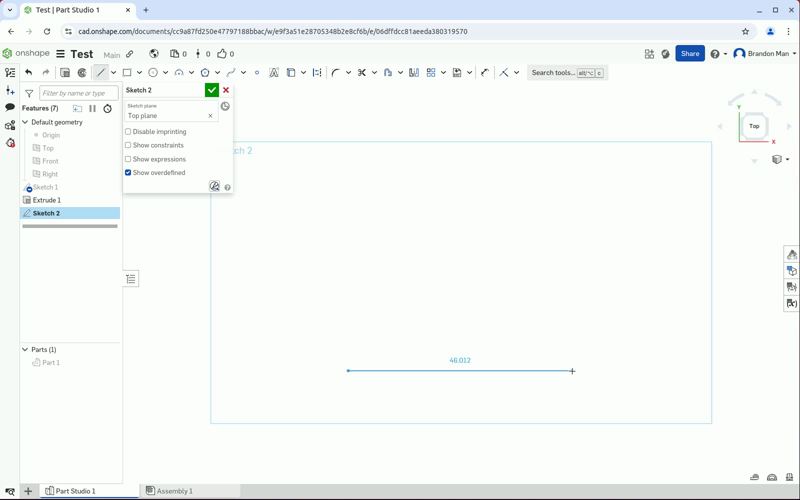
key_down(shift)
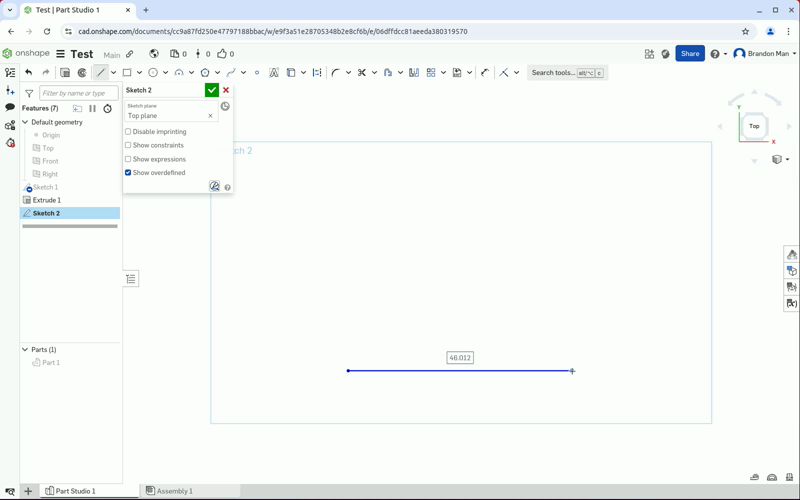
mouse_move(572, 196)
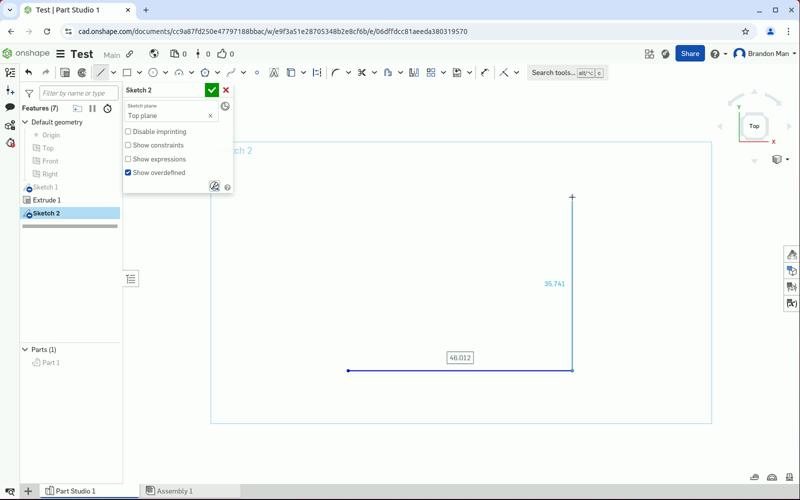
click(572, 196)
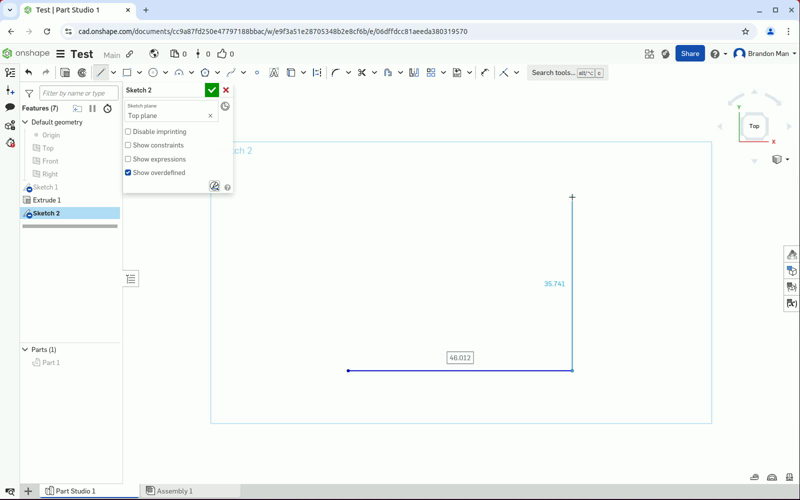
key_up(shift)
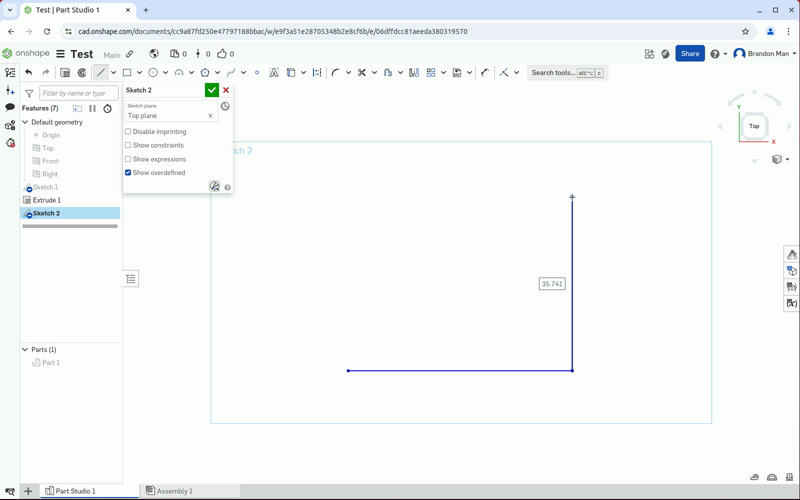
key_down(shift)
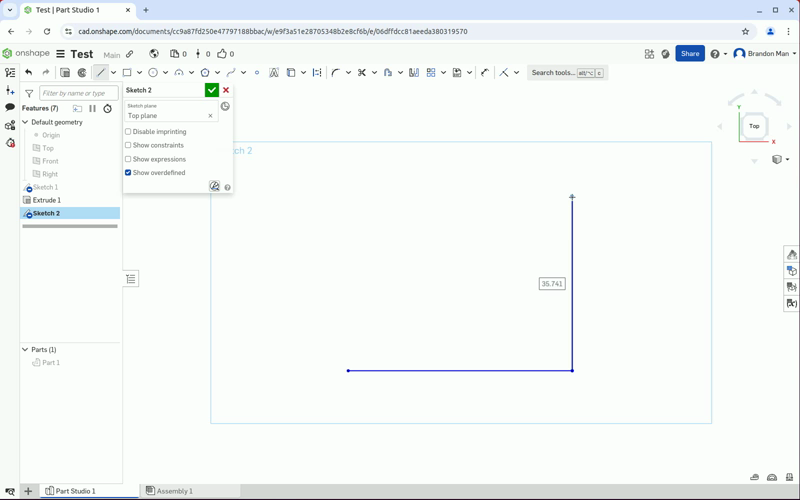
mouse_move(348, 196)
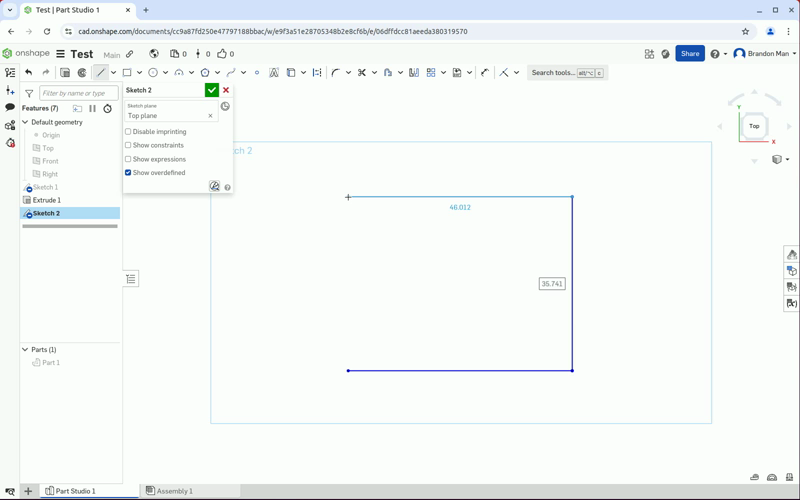
click(348, 196)
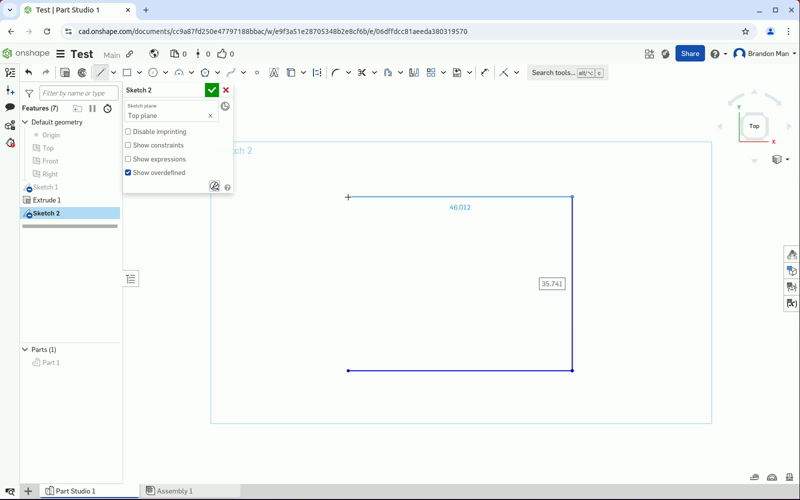
key_up(shift)
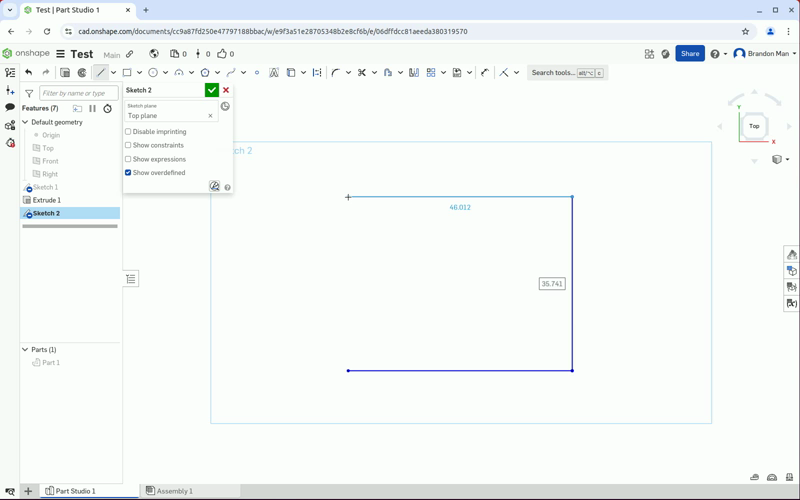
key_down(shift)
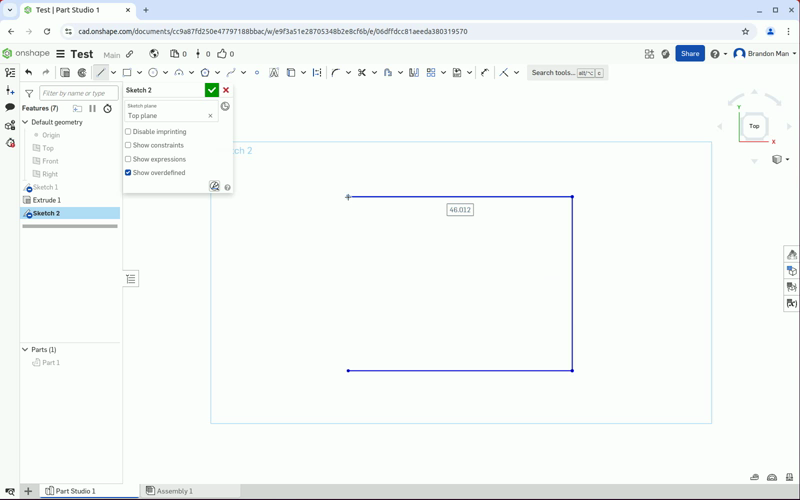
mouse_move(348, 370)
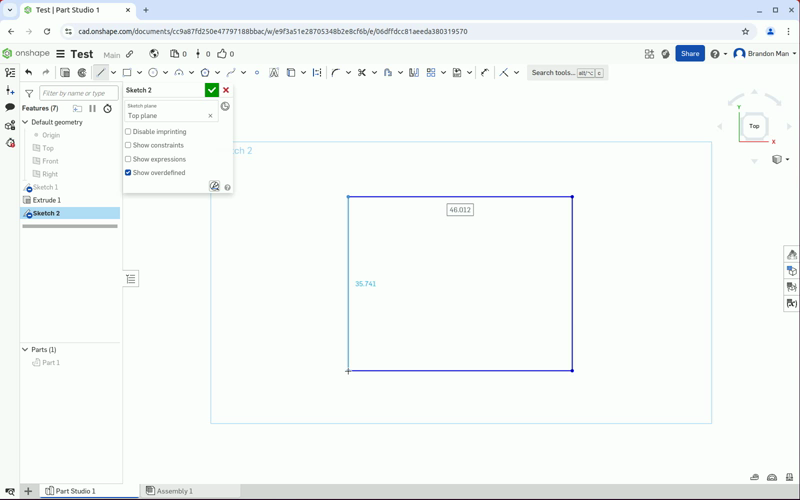
key_up(shift)
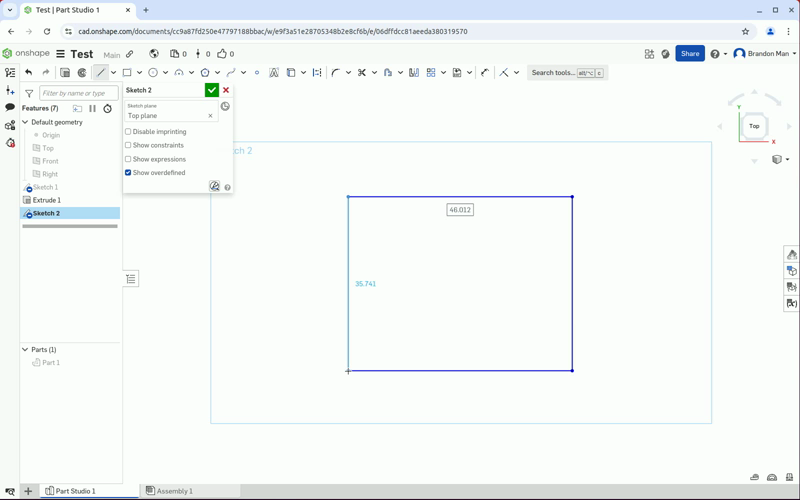
click(348, 370)
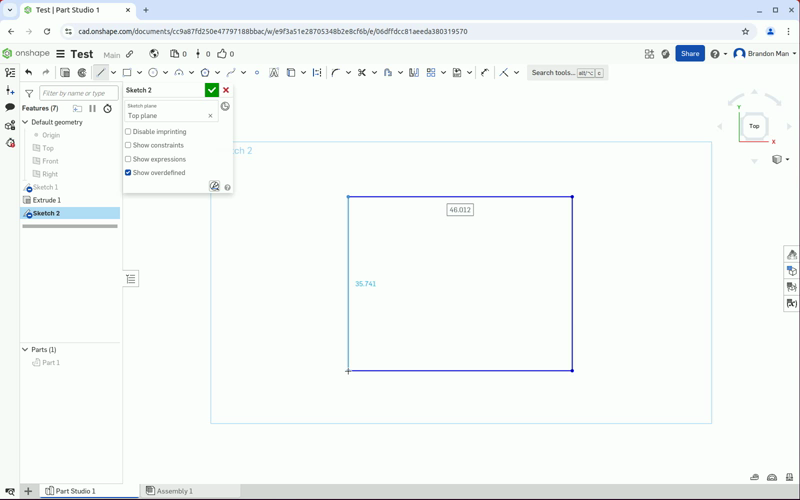
key(esc)
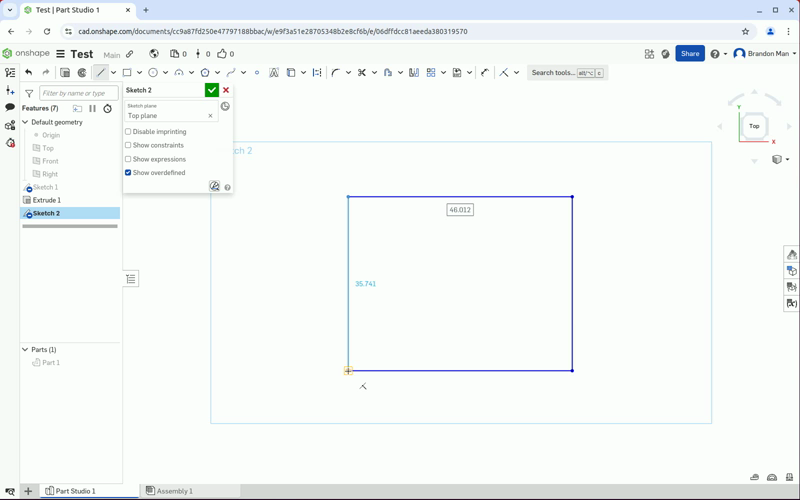
mouse_move(463, 223)
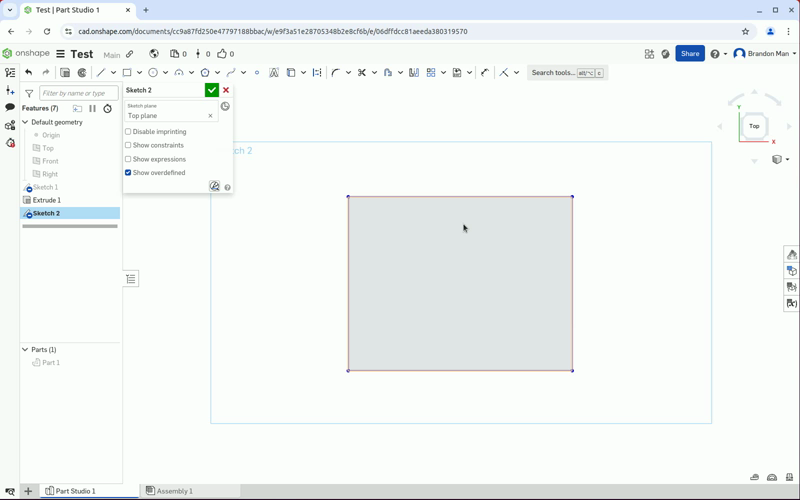
click(463, 223)
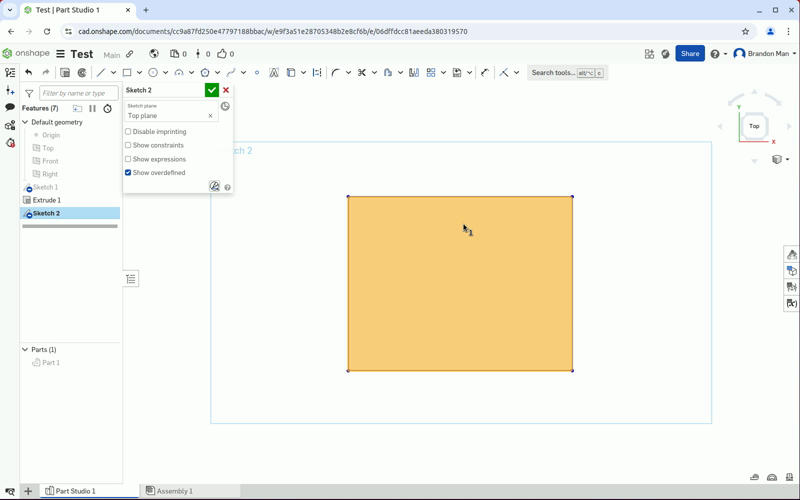
mouse_move(73, 352)
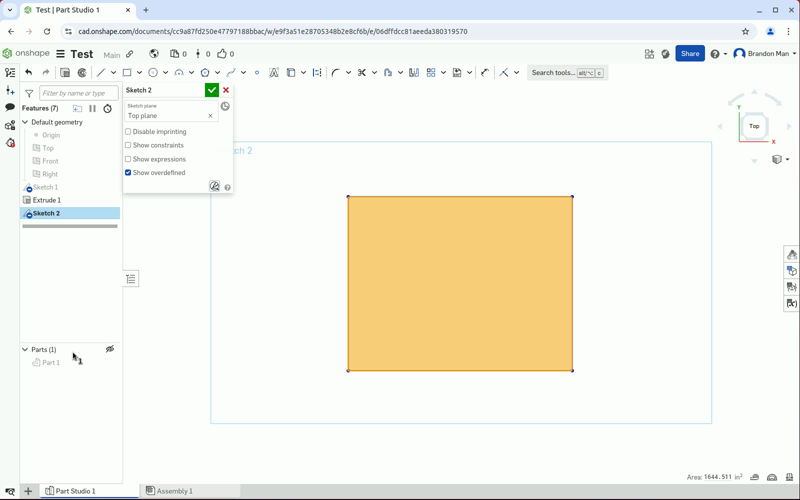
key(shift+y)
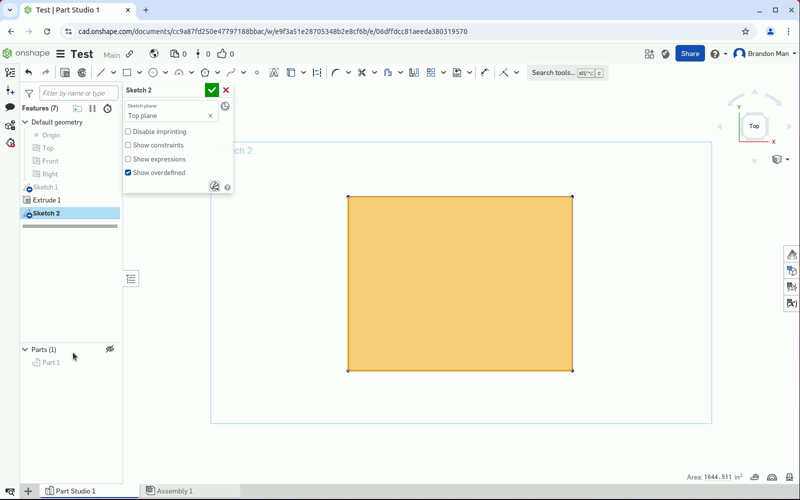
key(shift+e)
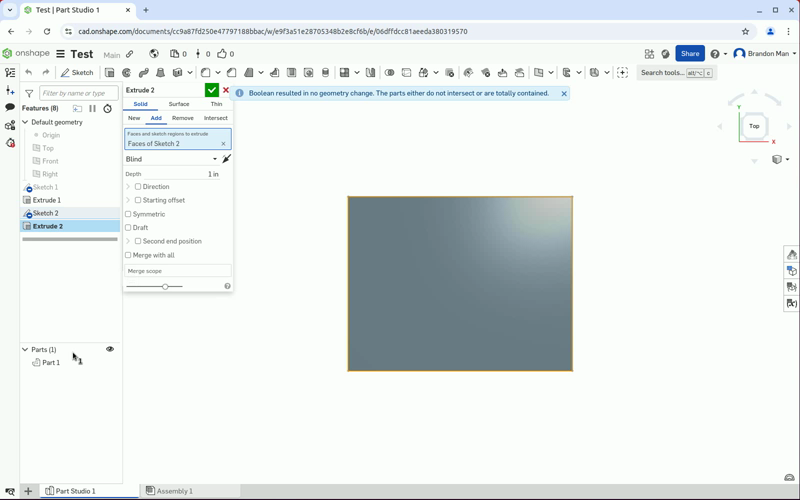
mouse_move(143, 106)
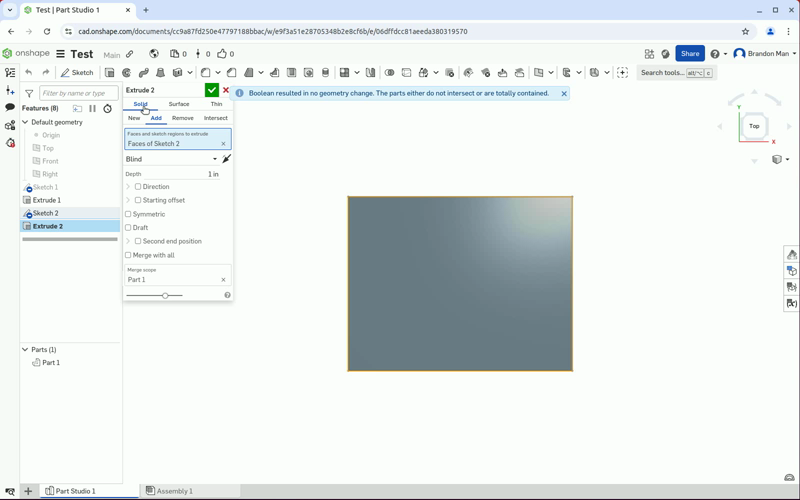
click(143, 106)
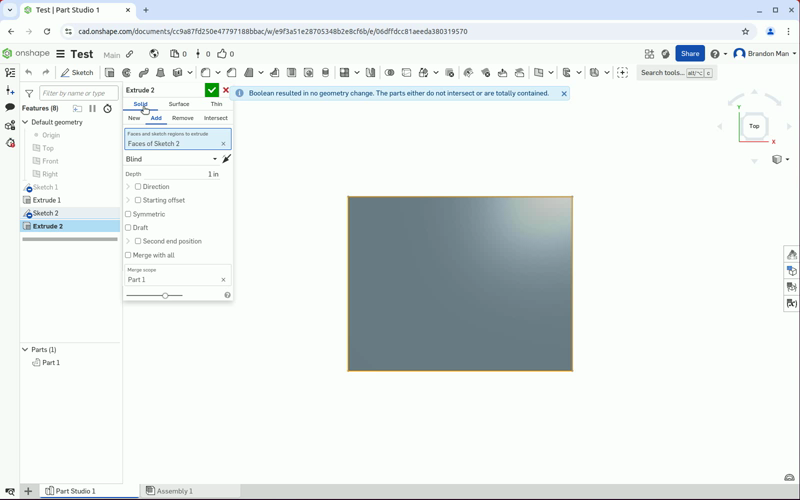
mouse_move(137, 120)
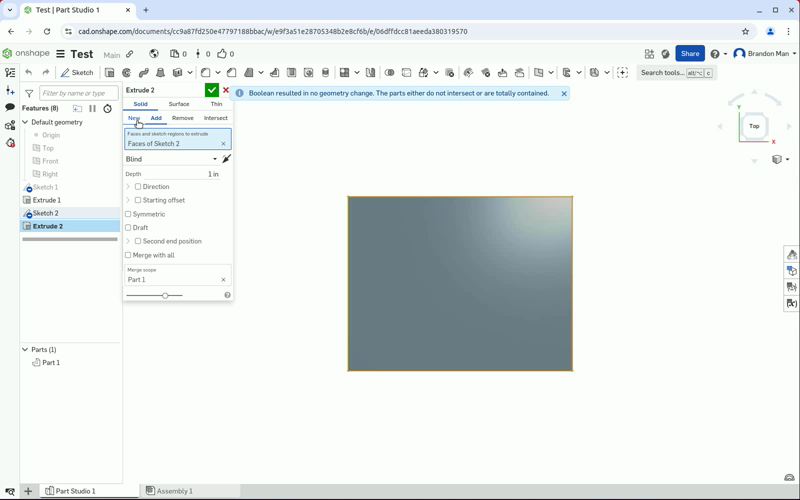
click(137, 120)
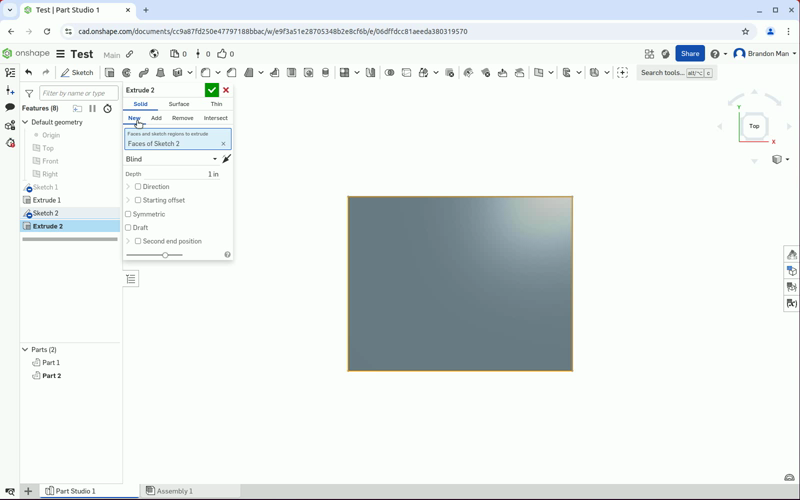
key(tab, 4)
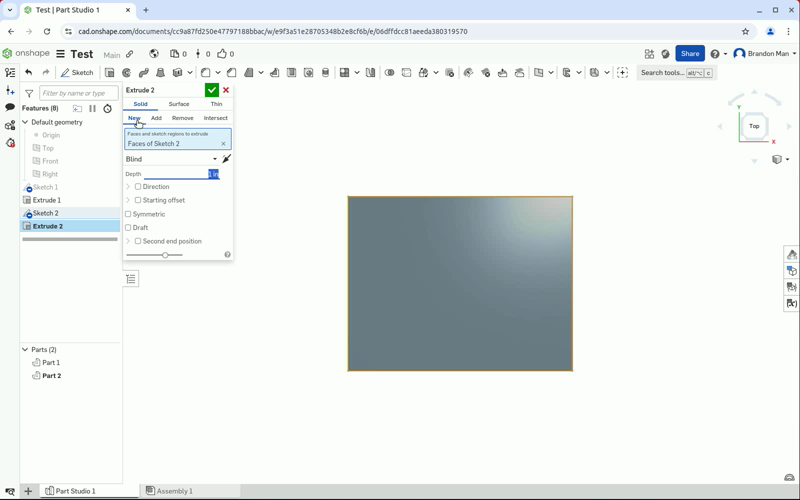
text(20.46)
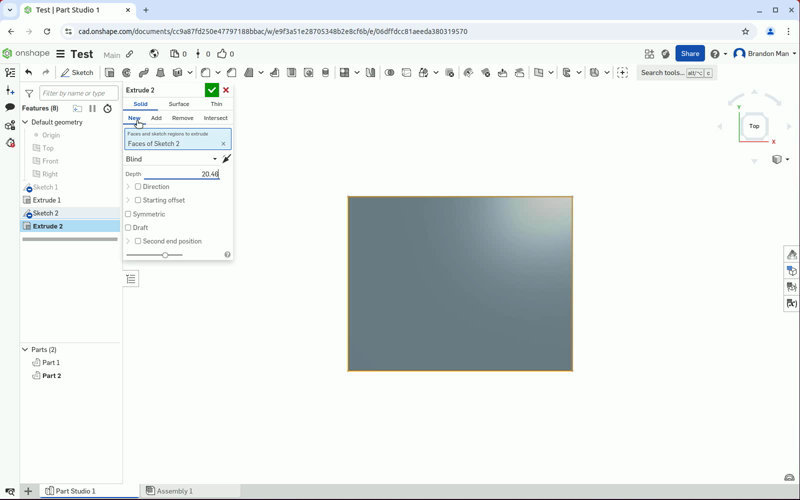
key(enter)
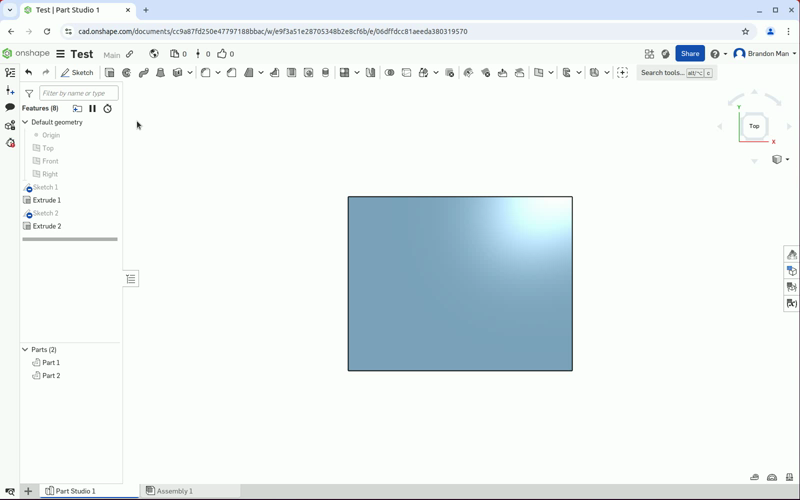
key(shift+h)
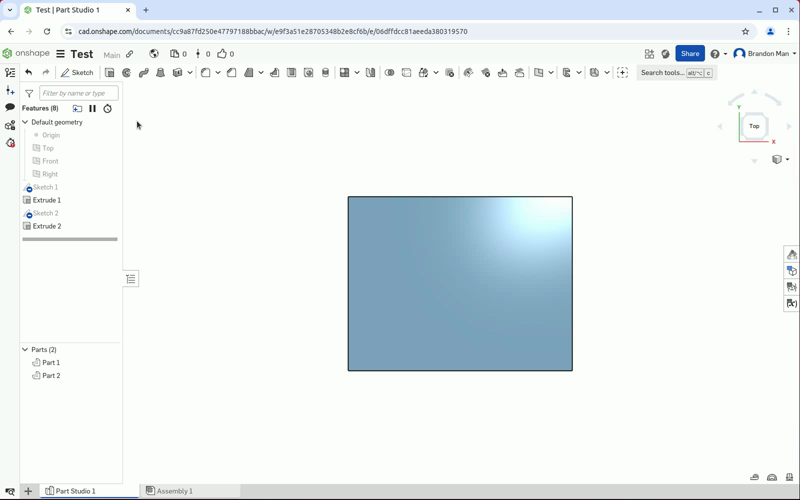
key(shift+h)
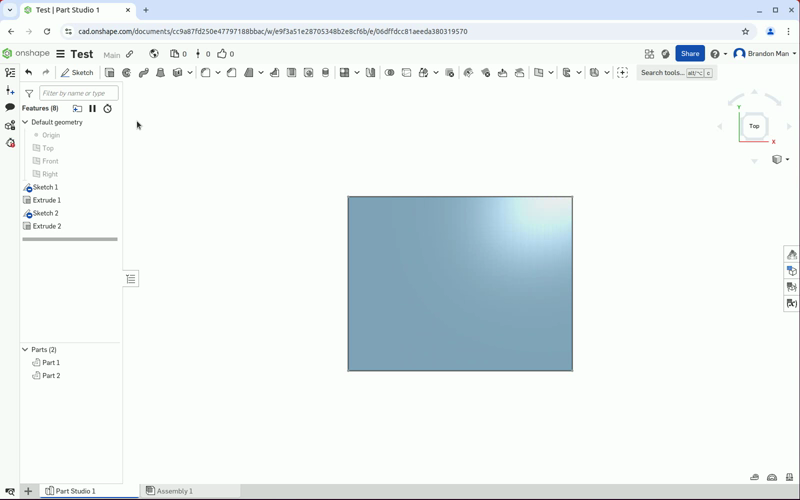
key(shift+7)
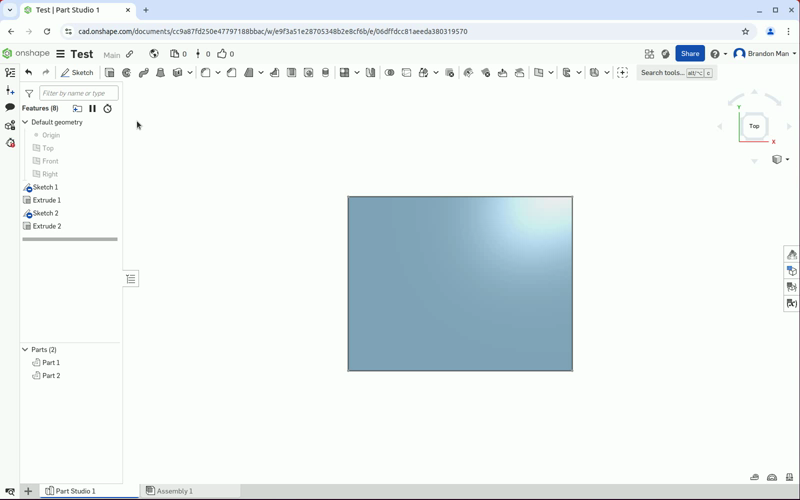
key(up, 3)
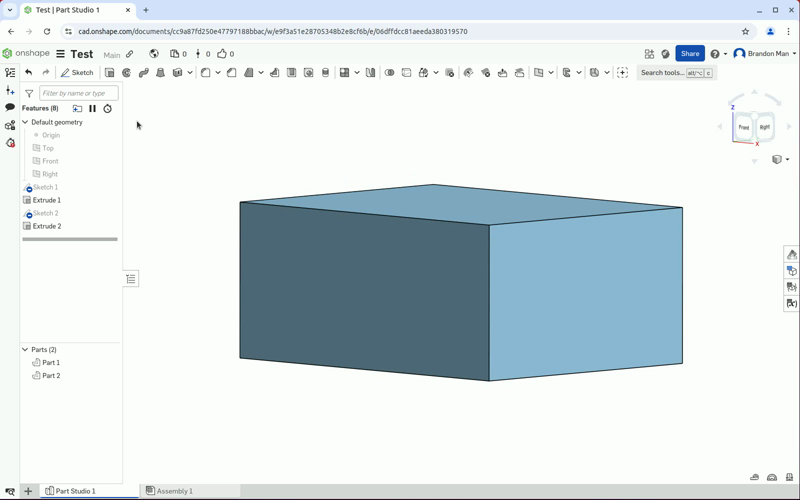
key(left, 3)
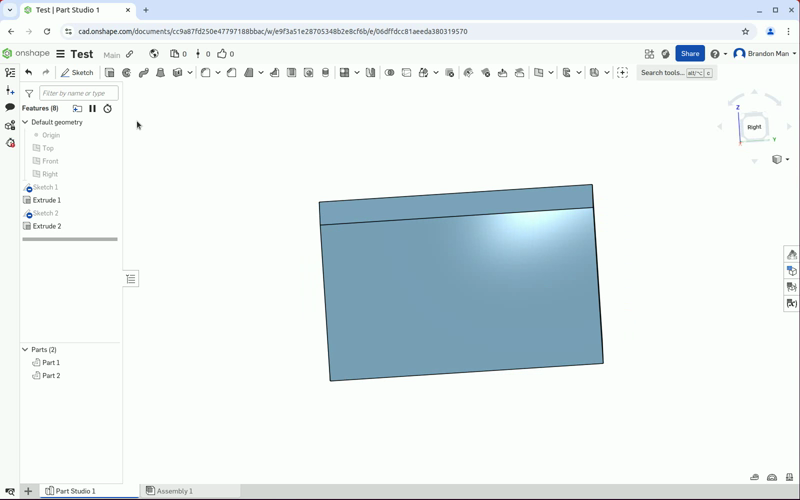
key(right, 3)
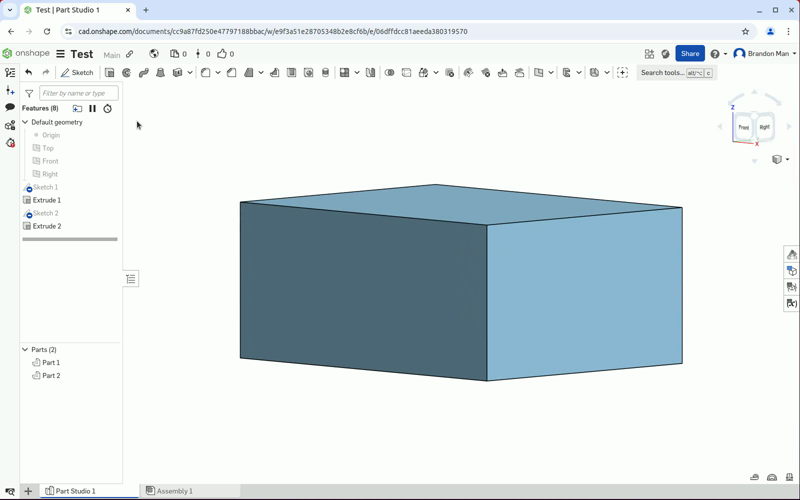
key(down, 3)
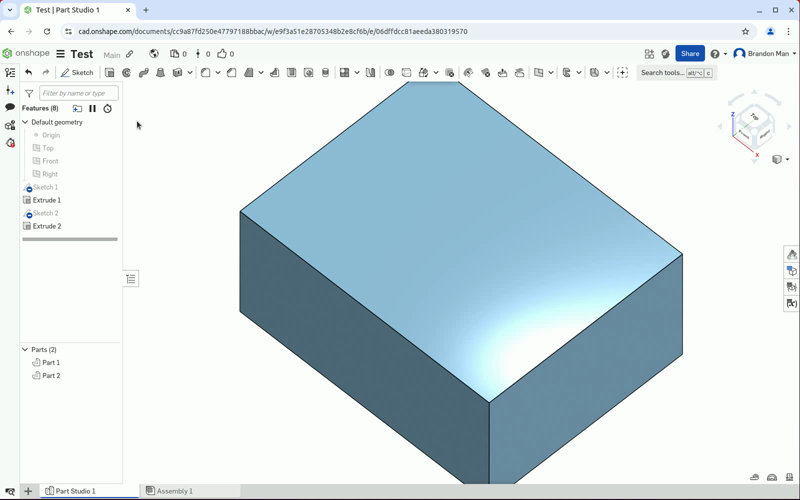
mouse_move(73, 189)
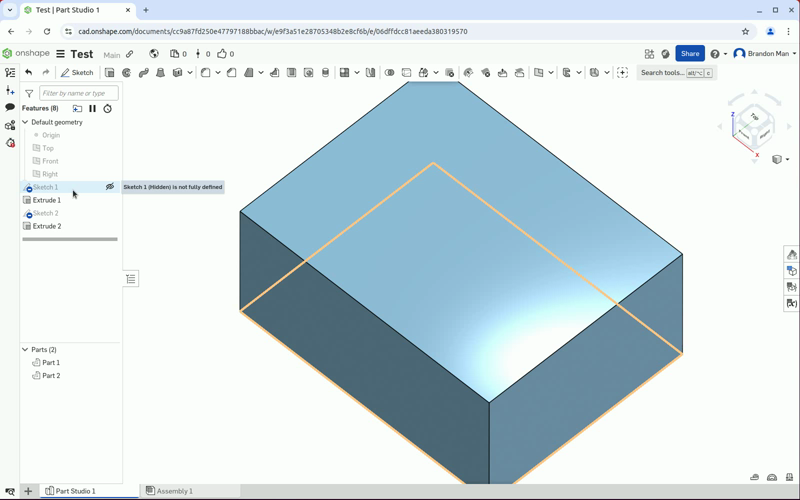
click(73, 189)